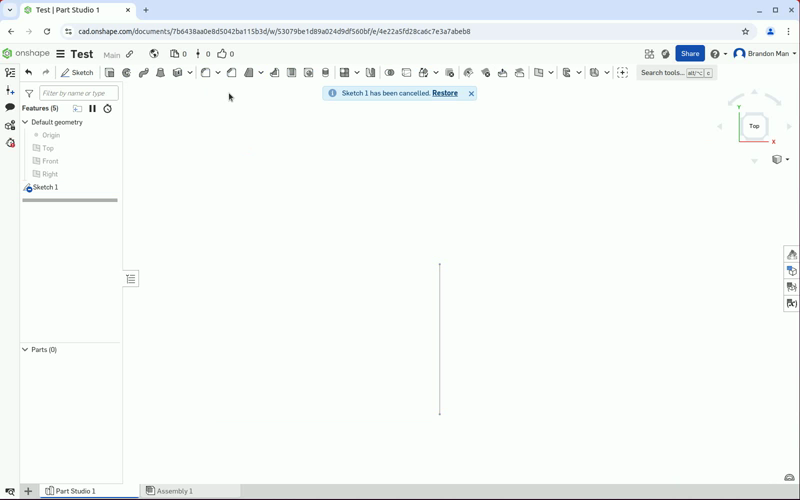
key(shift+h)
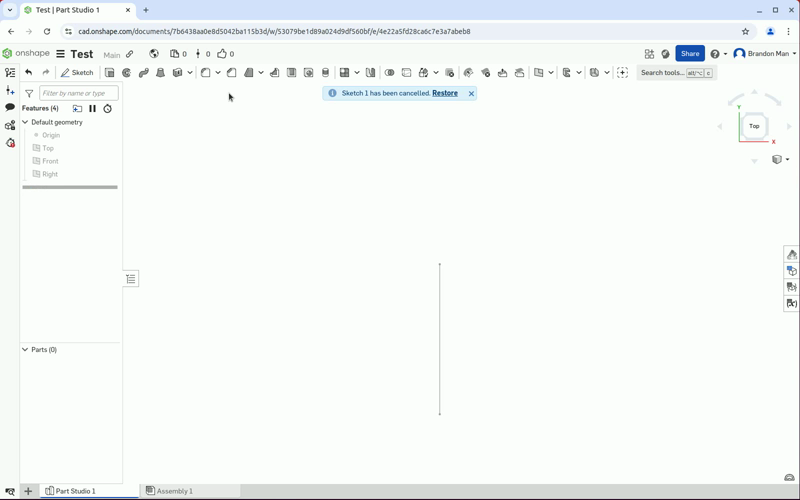
mouse_move(73, 352)
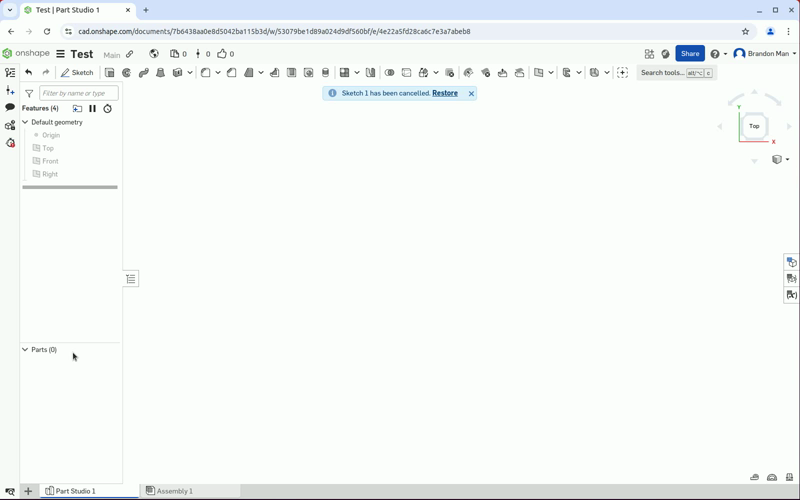
key(y)
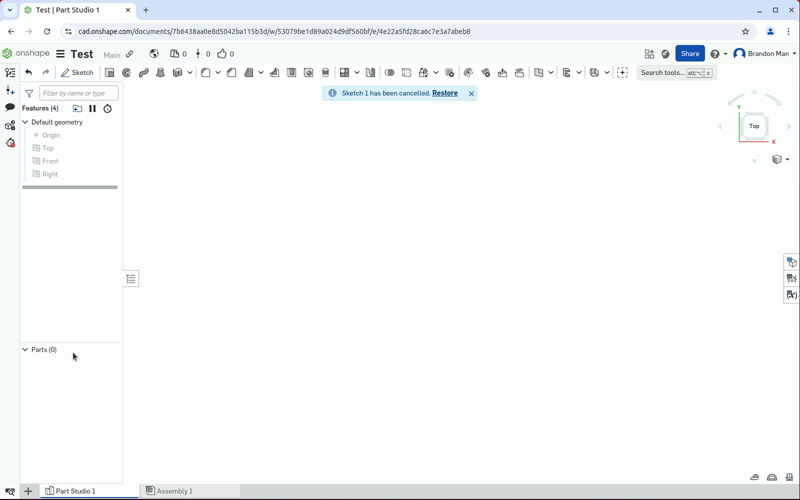
key(shift+p)
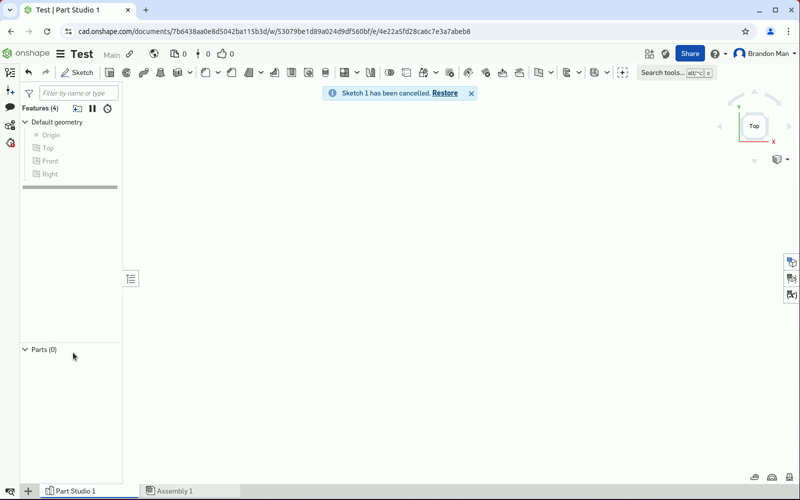
key(space)
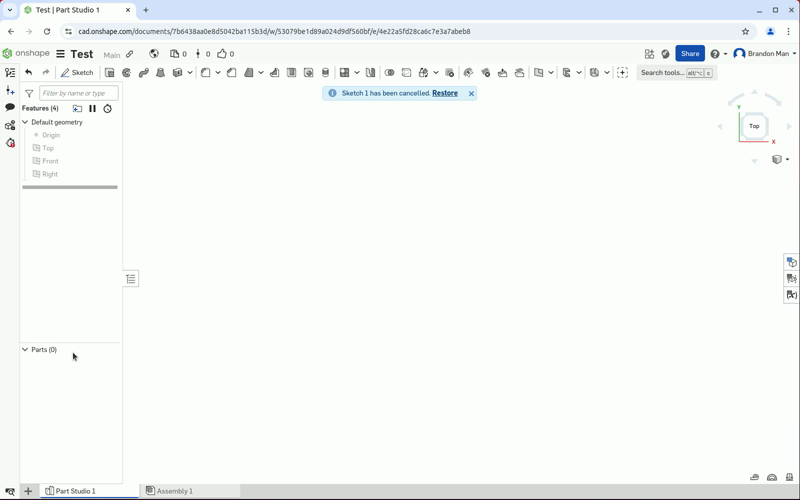
key_down(shift)
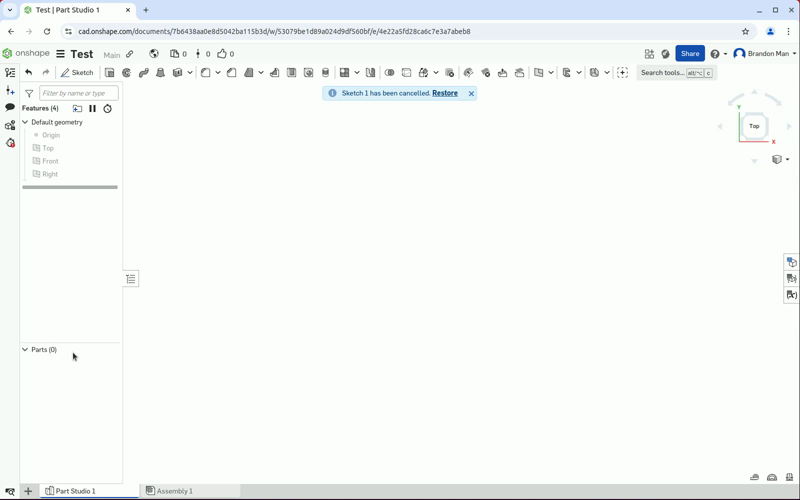
key(up)
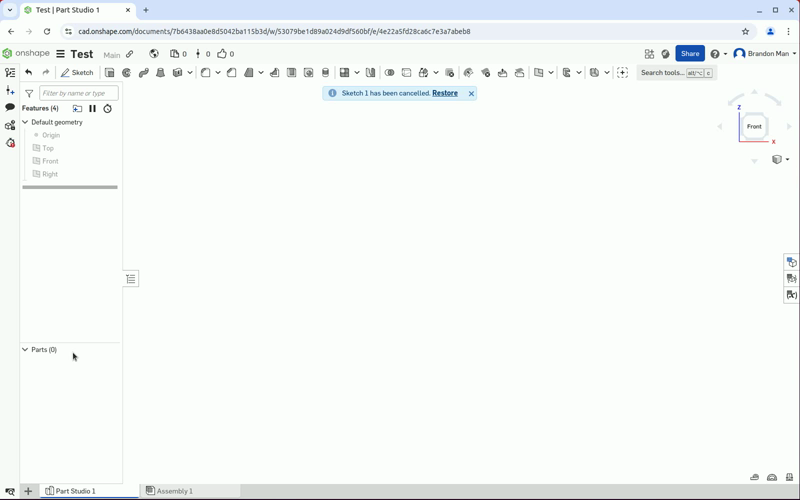
key_up(shift)
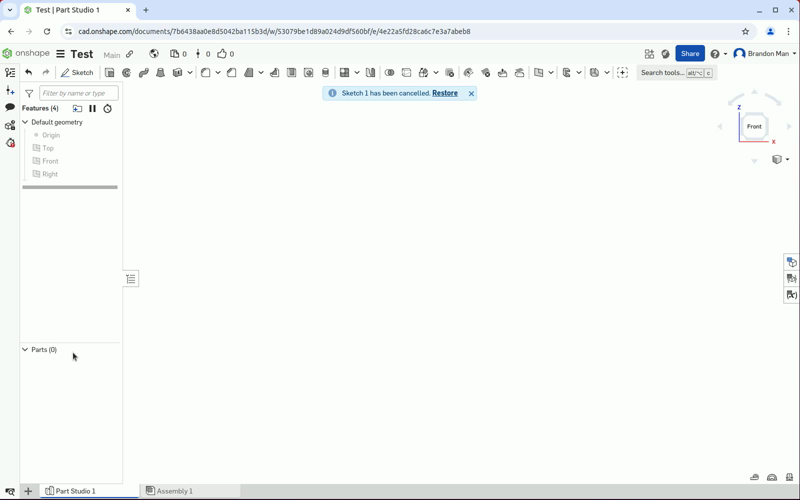
mouse_move(73, 352)
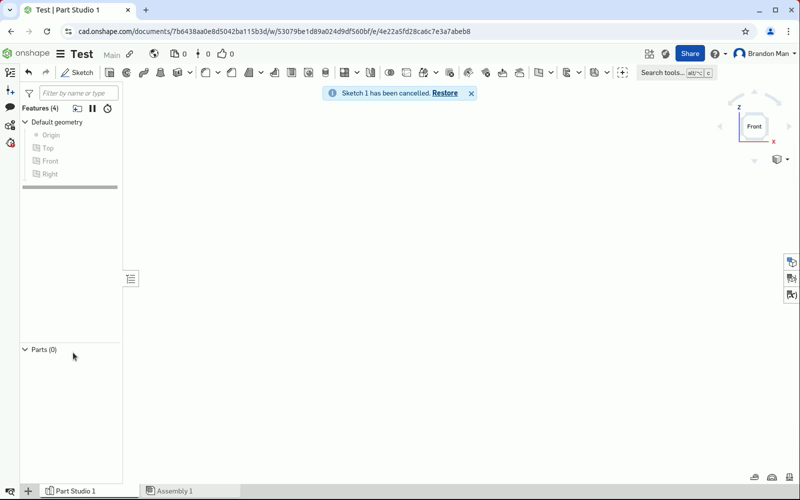
key(shift+y)
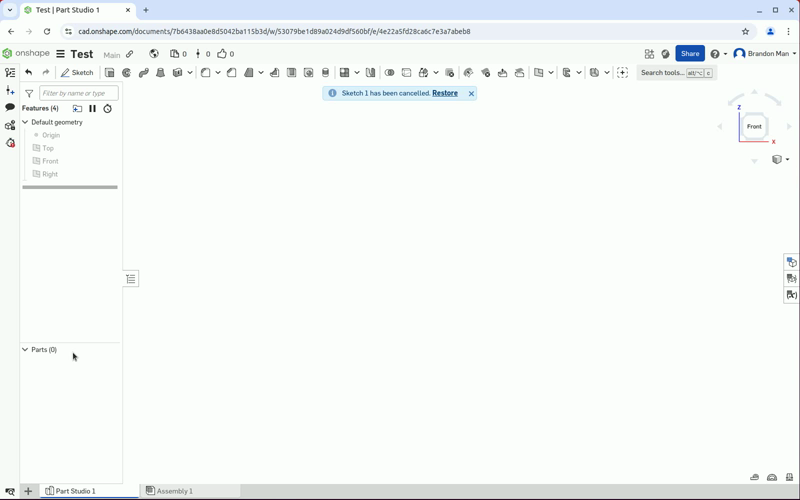
key(shift+s)
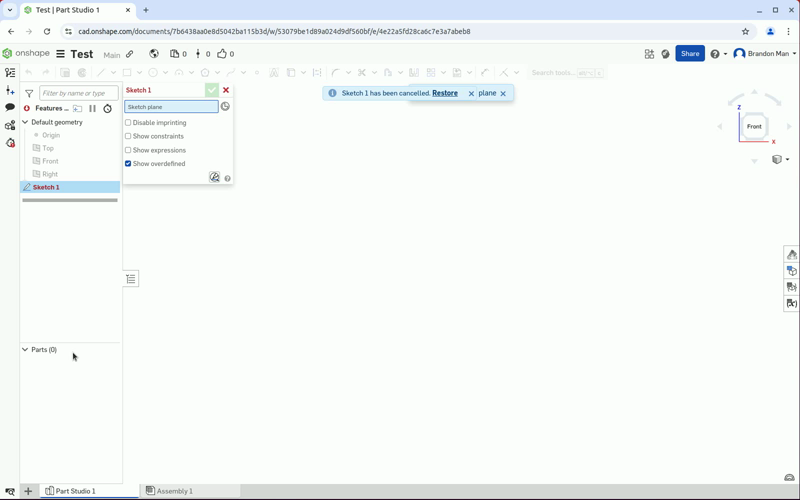
mouse_move(73, 163)
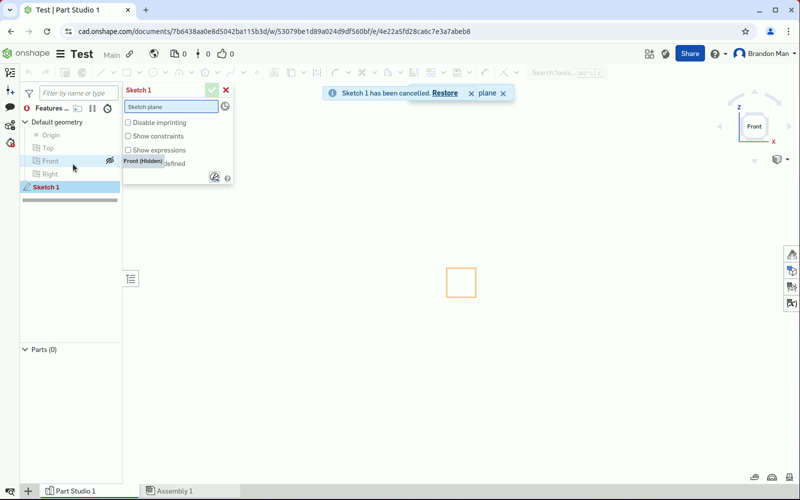
click(73, 163)
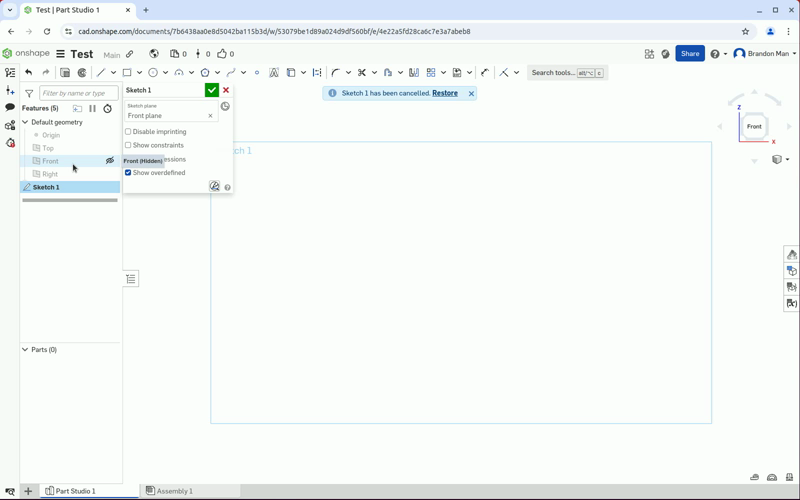
mouse_move(73, 352)
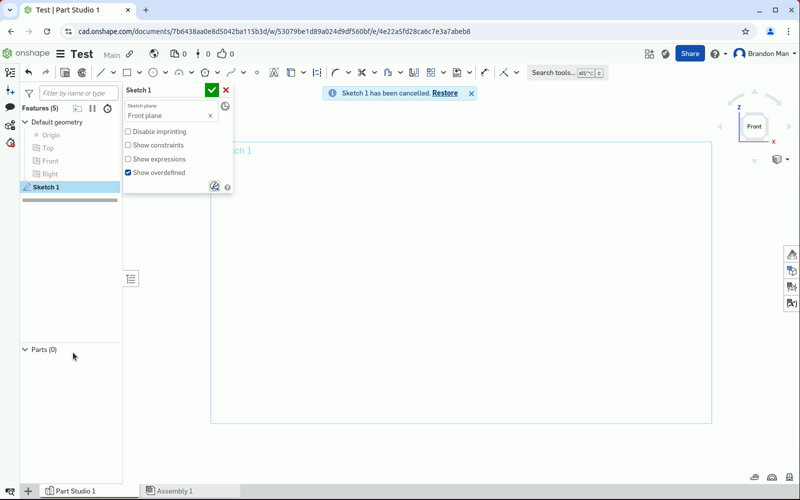
key(y)
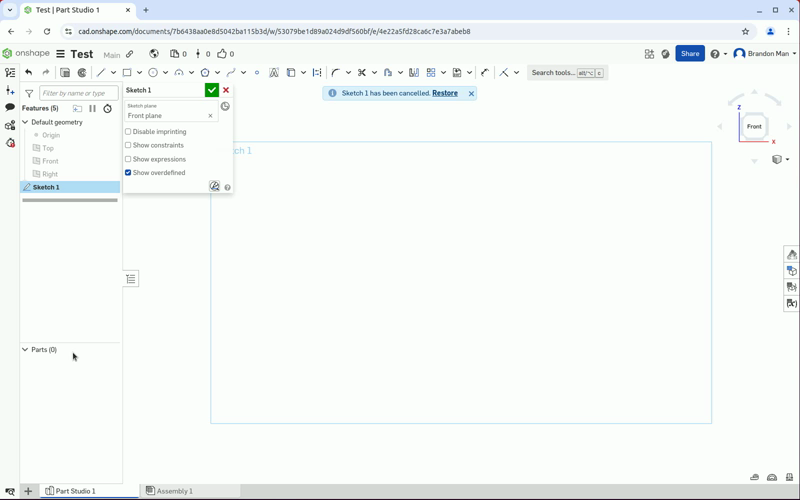
key(l)
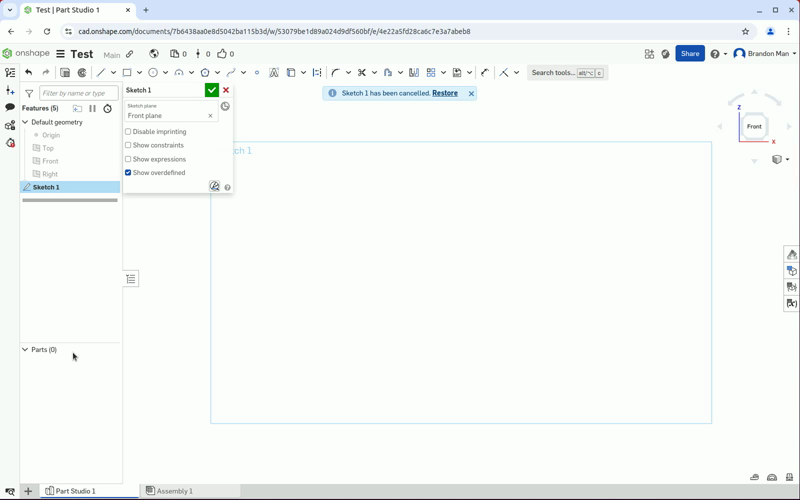
key_down(shift)
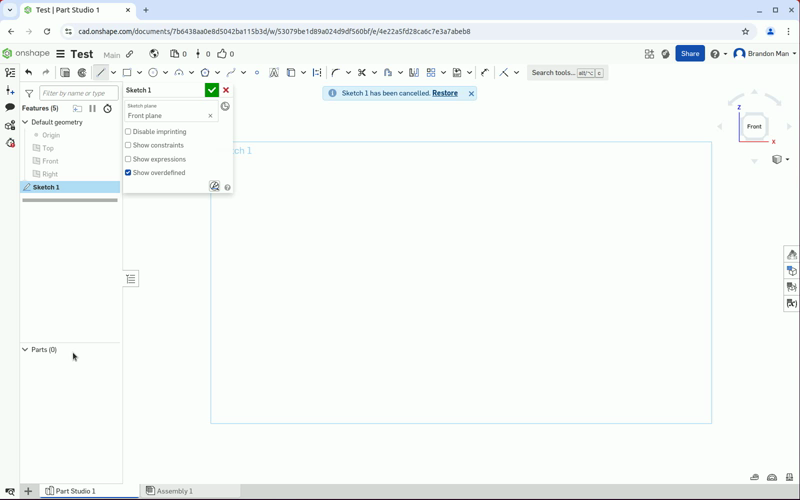
mouse_move(460, 282)
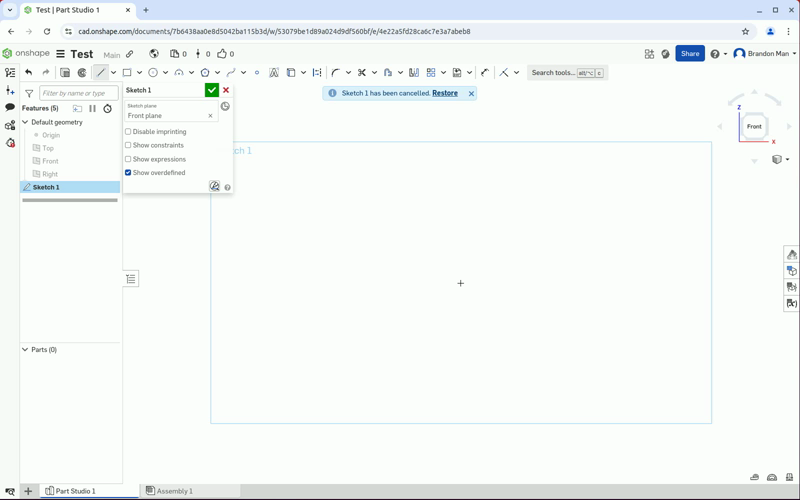
click(460, 282)
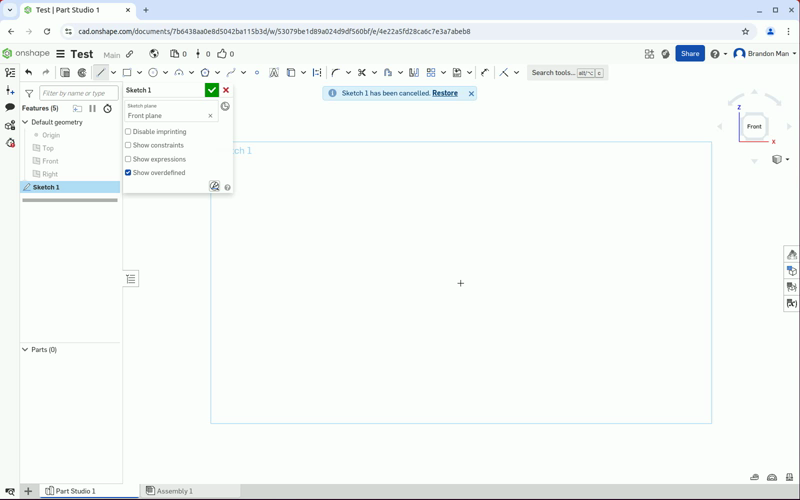
key_up(shift)
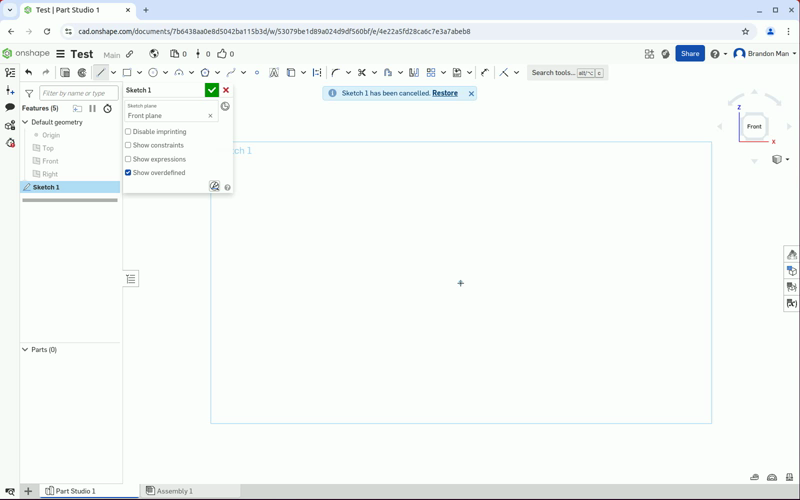
key_down(shift)
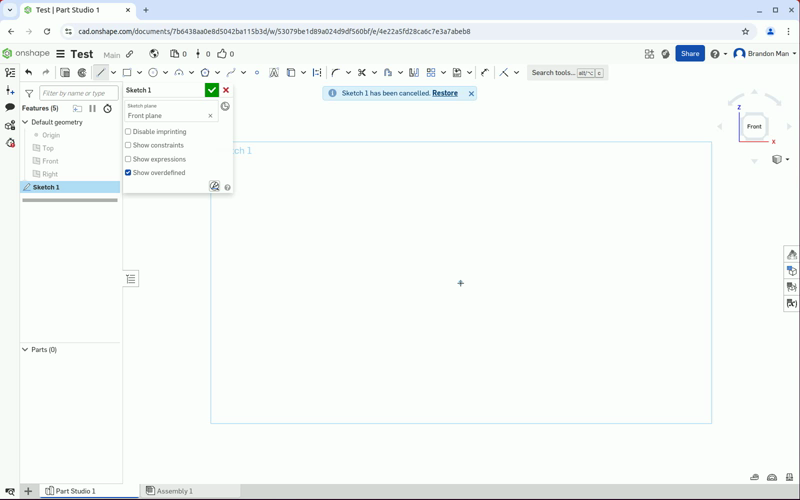
mouse_move(560, 282)
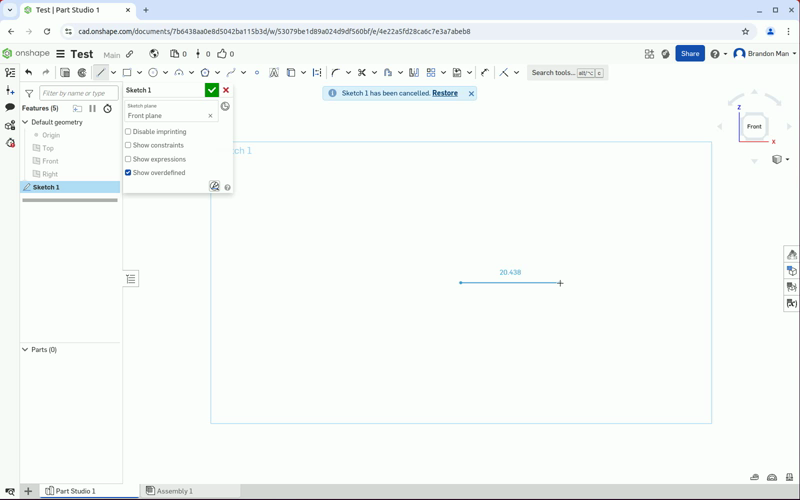
click(560, 282)
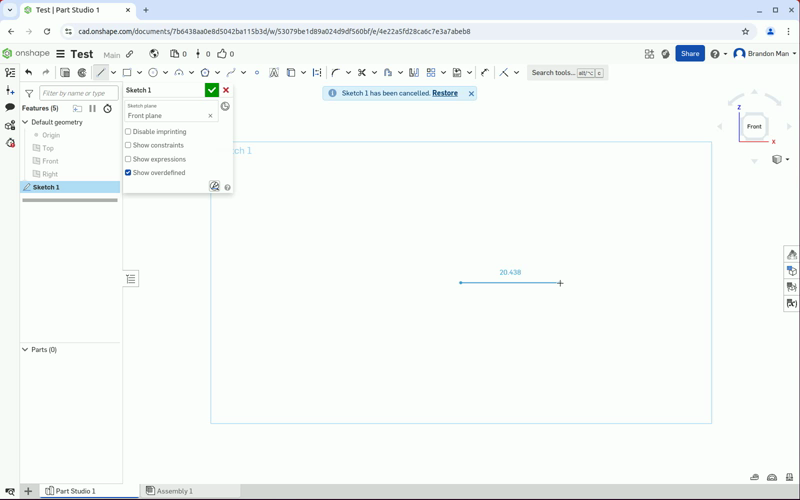
key_up(shift)
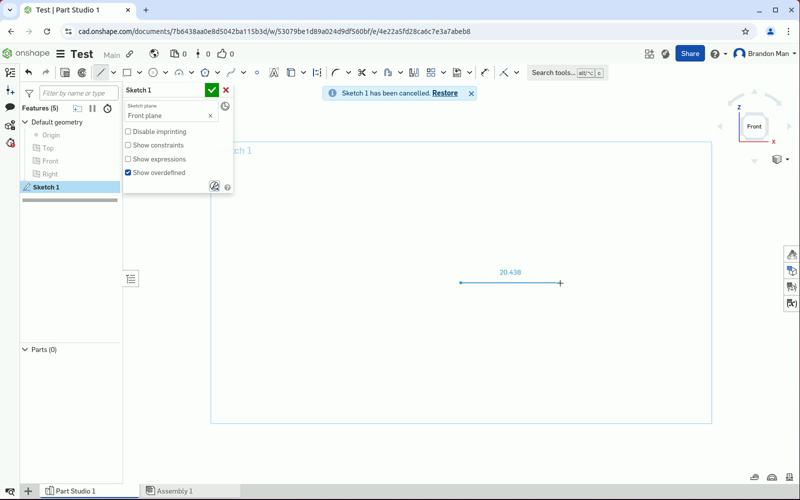
key_down(shift)
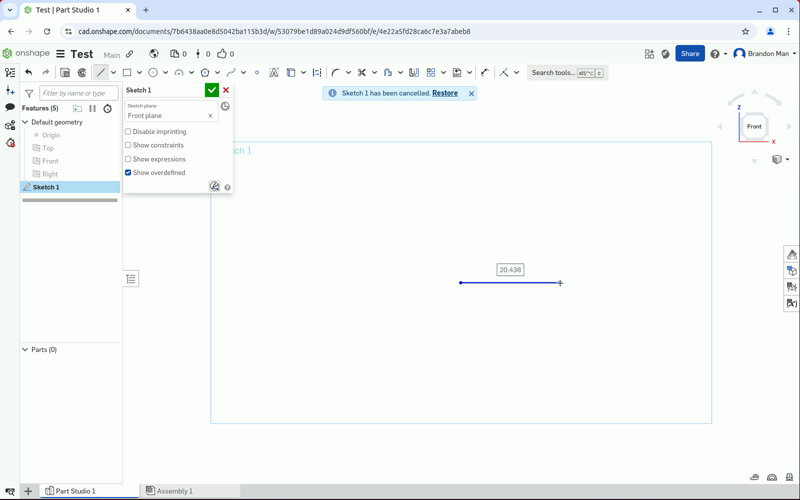
mouse_move(560, 170)
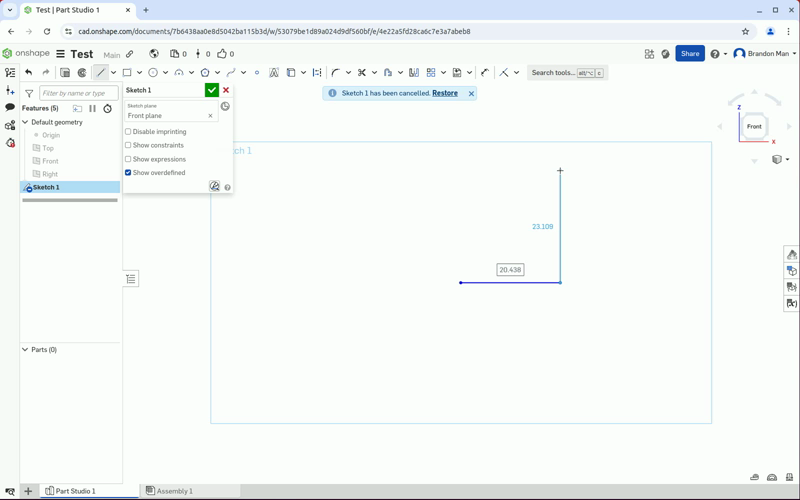
click(560, 170)
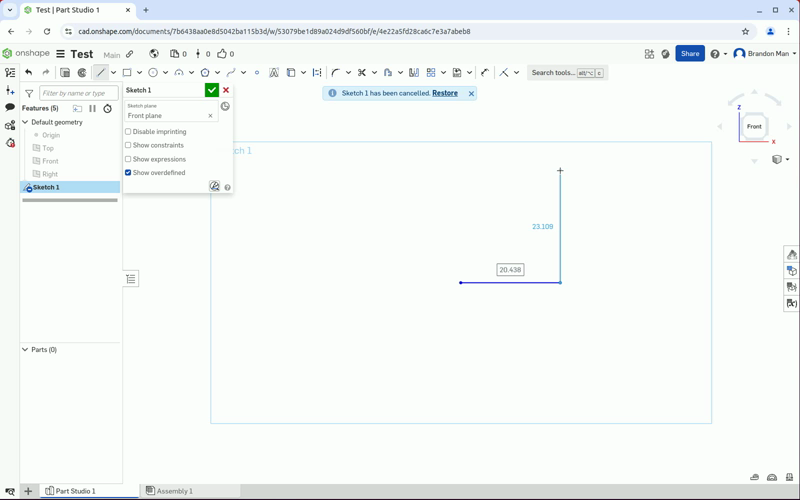
key_up(shift)
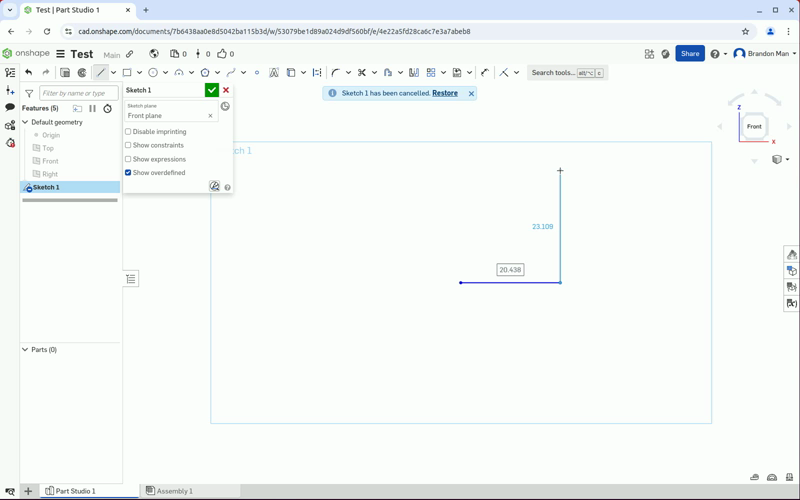
key_down(shift)
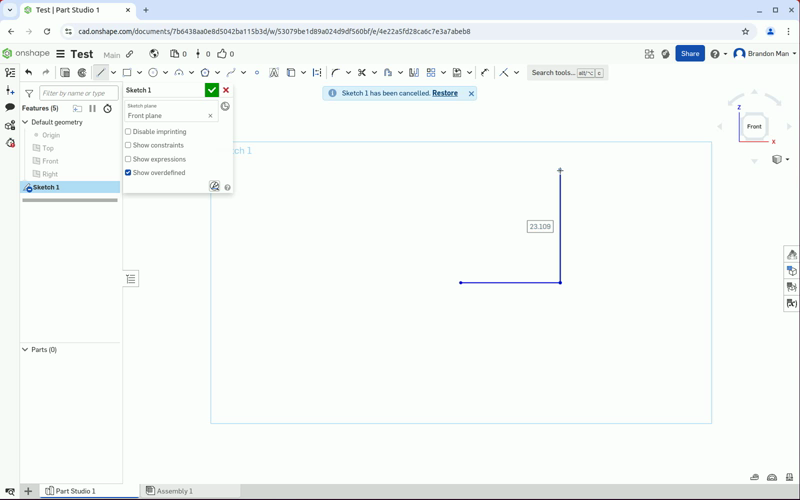
mouse_move(460, 170)
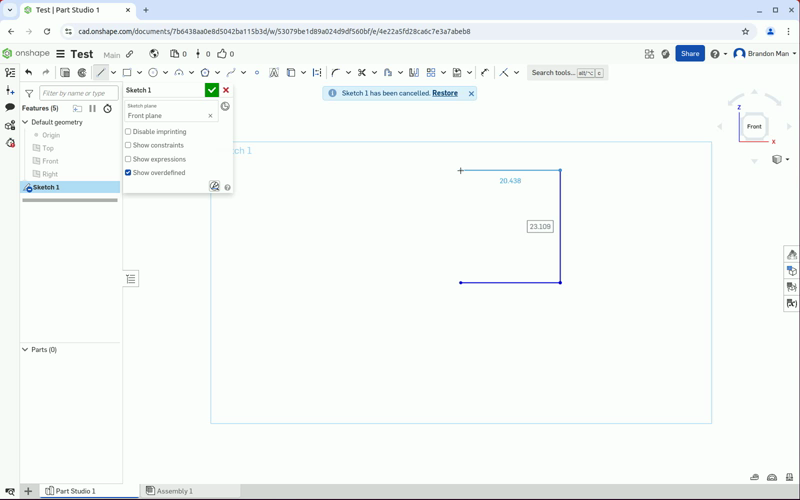
click(460, 170)
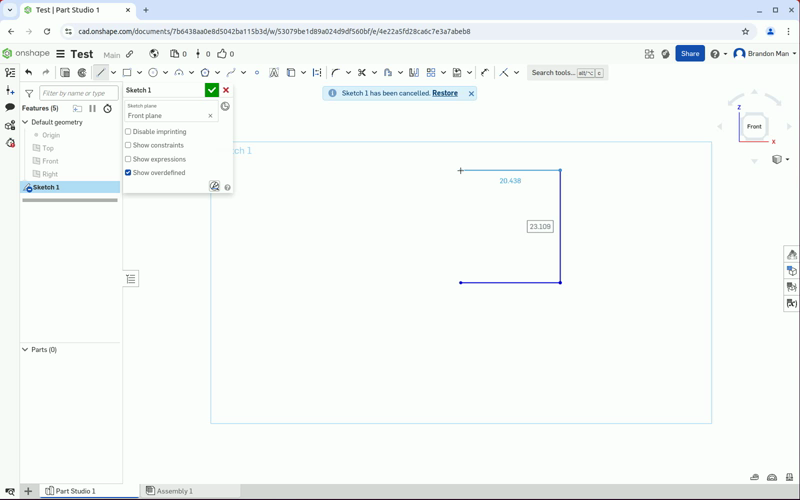
key_up(shift)
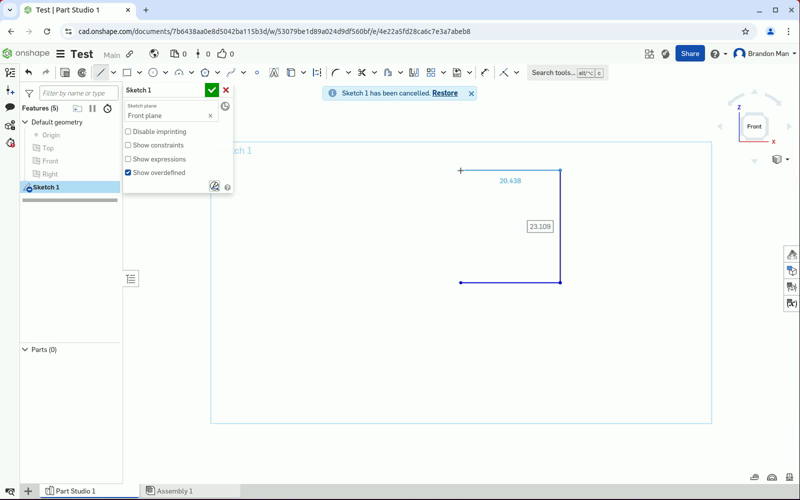
key_down(shift)
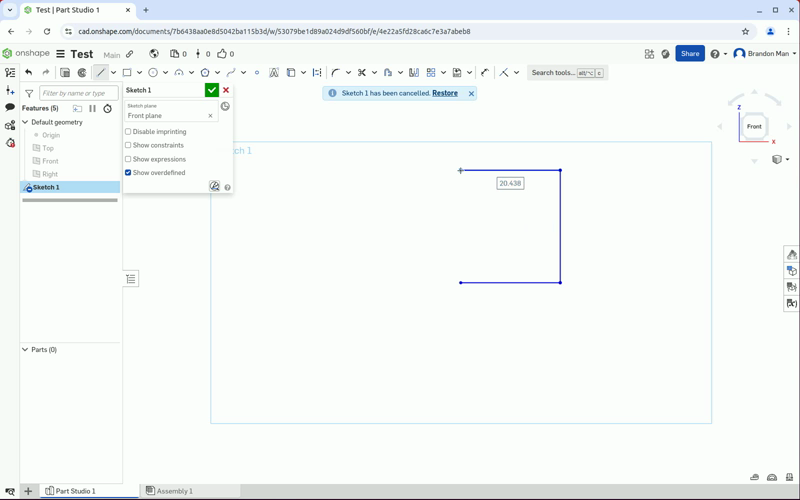
mouse_move(460, 282)
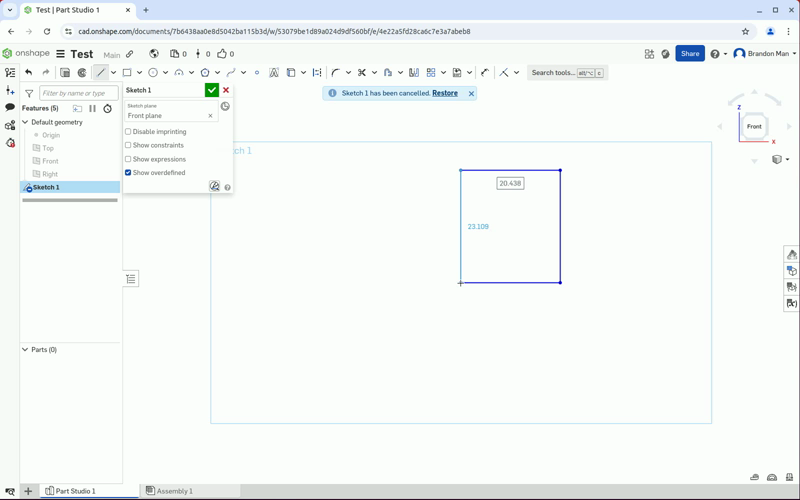
key_up(shift)
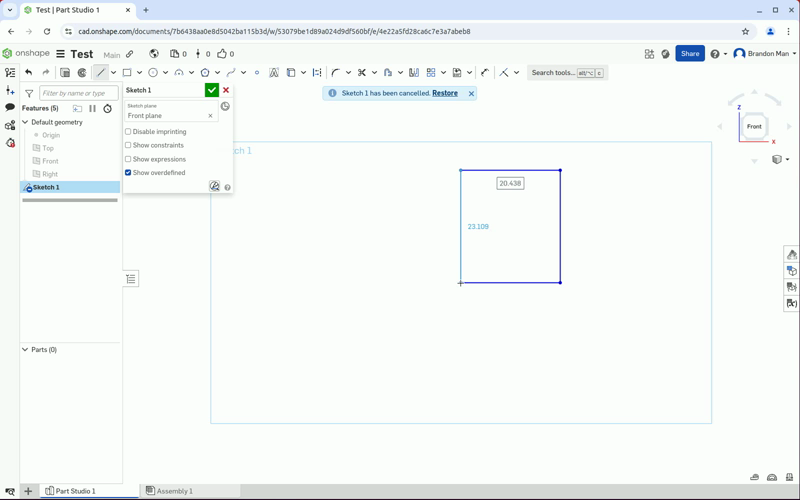
click(460, 282)
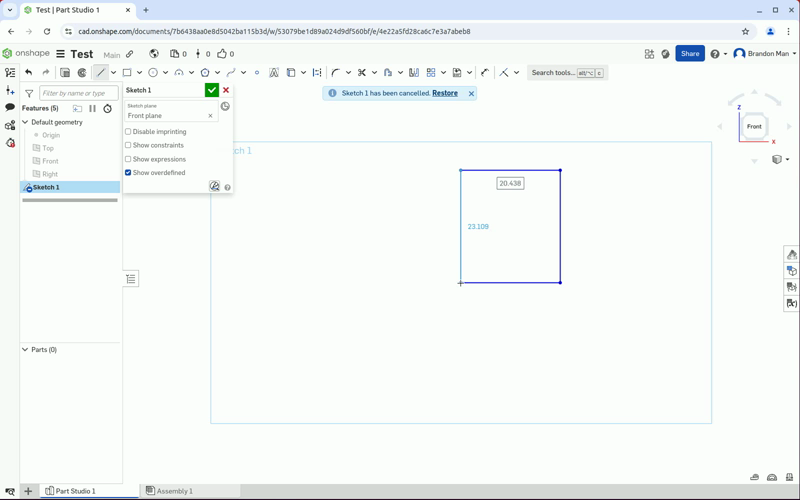
key(esc)
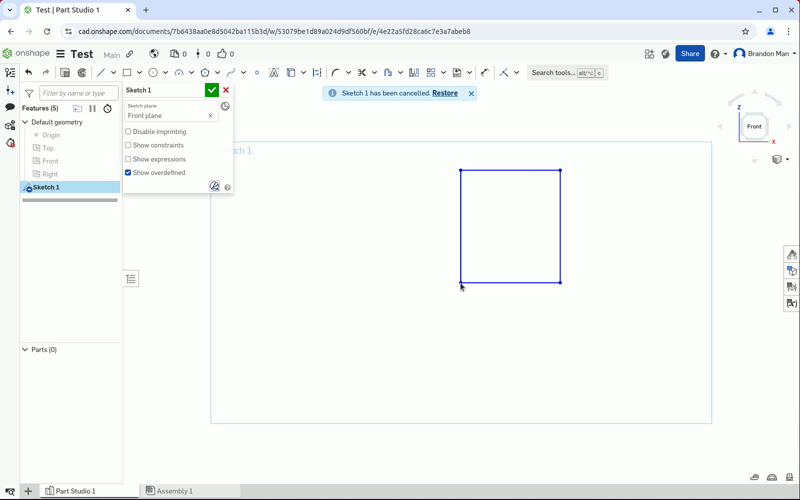
mouse_move(541, 264)
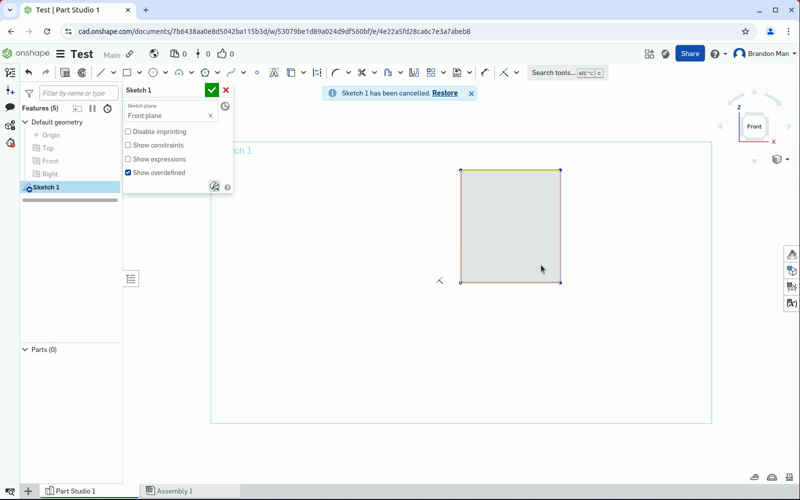
click(541, 264)
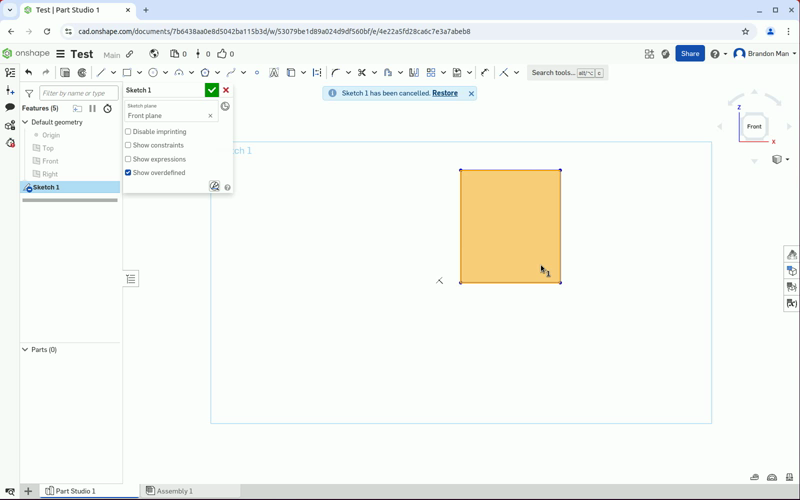
mouse_move(73, 352)
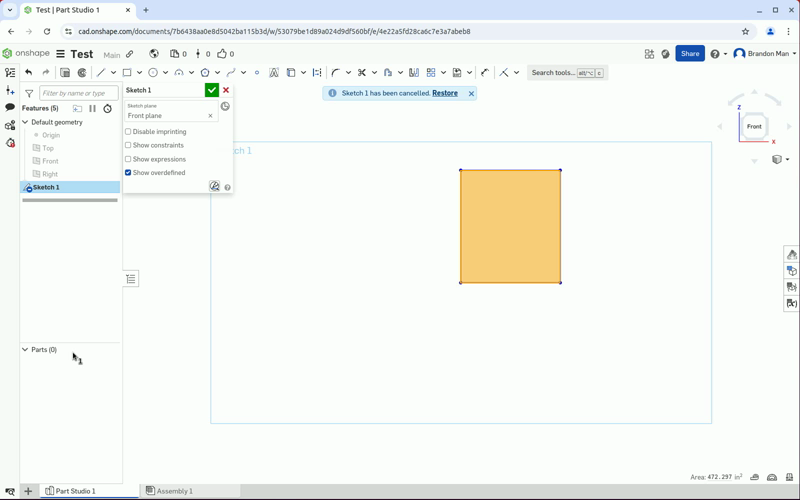
key(shift+y)
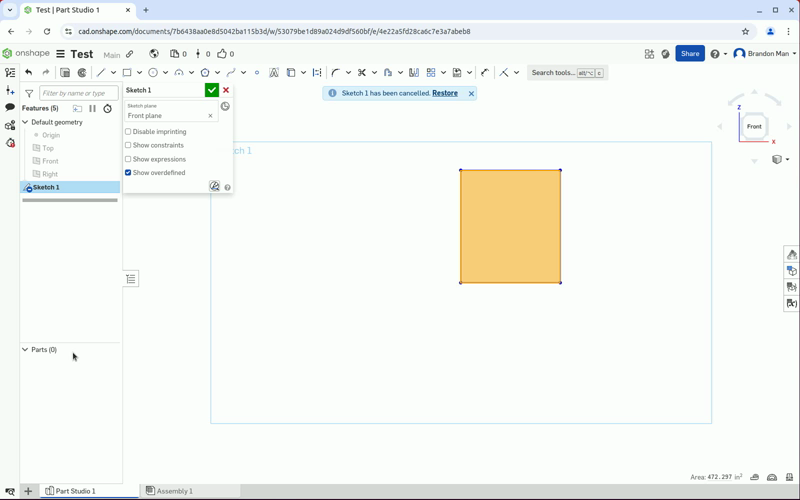
key(shift+e)
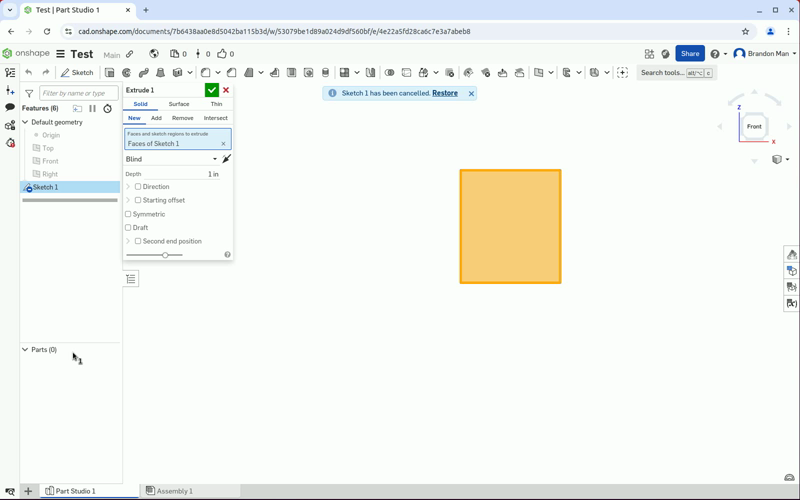
mouse_move(143, 106)
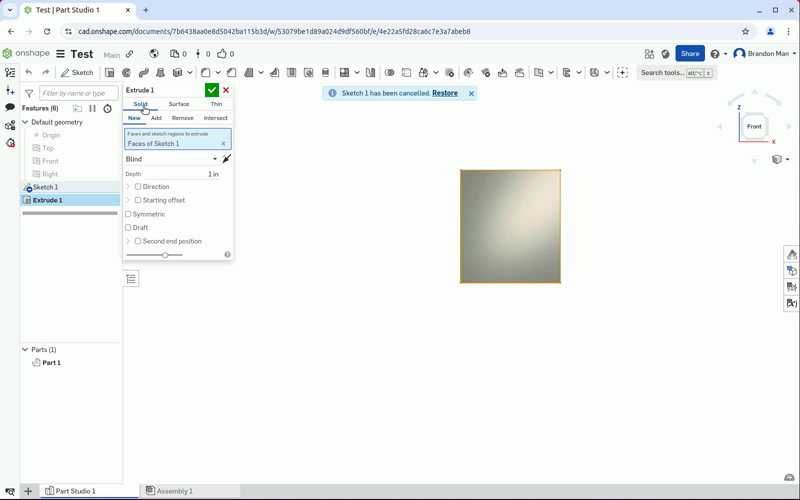
click(143, 106)
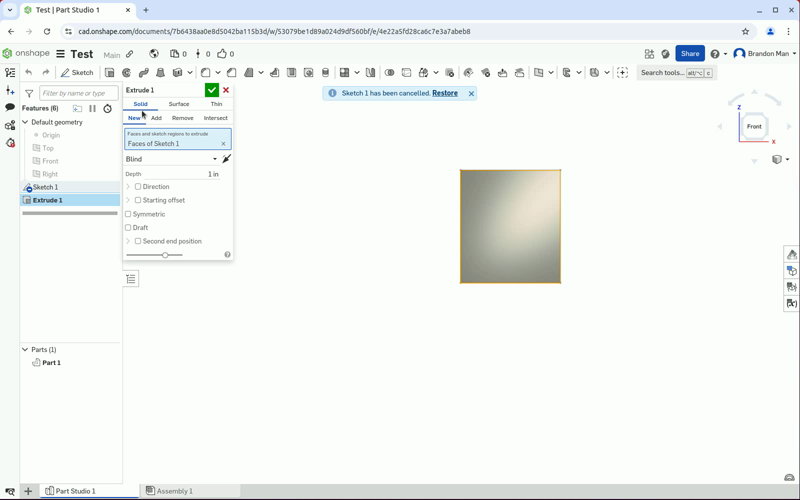
mouse_move(137, 120)
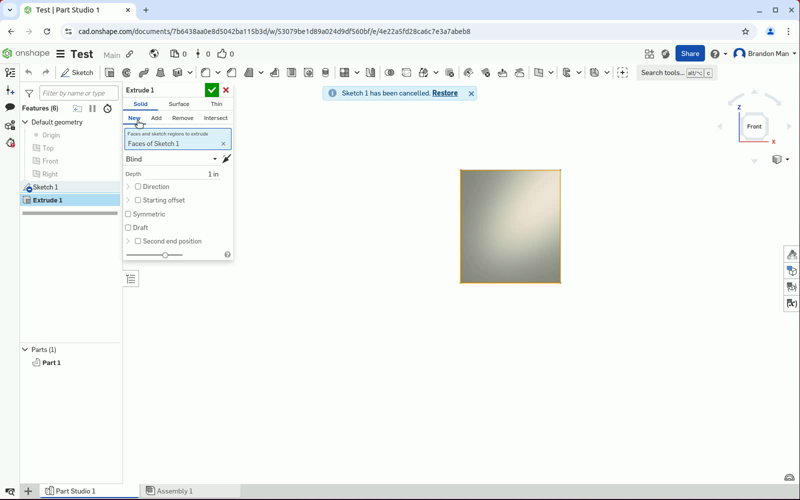
click(137, 120)
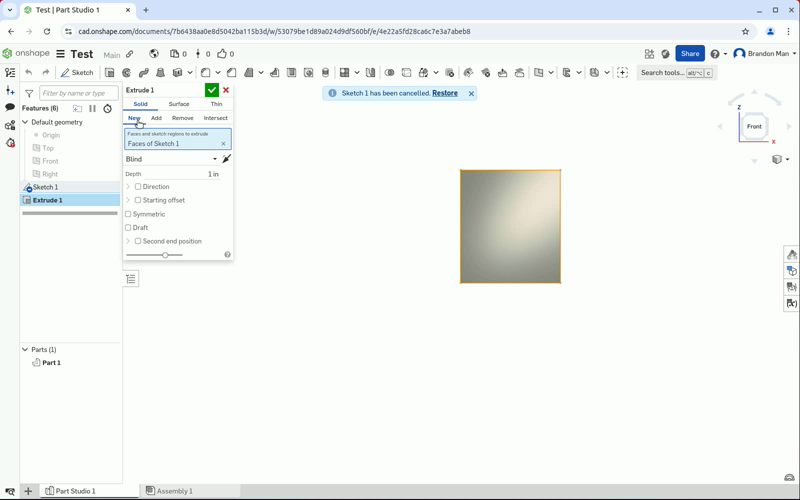
key(tab, 4)
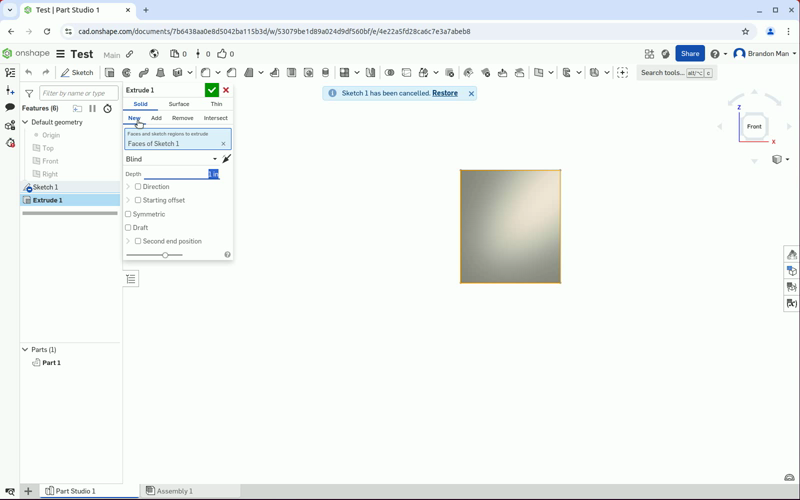
text(0.241)
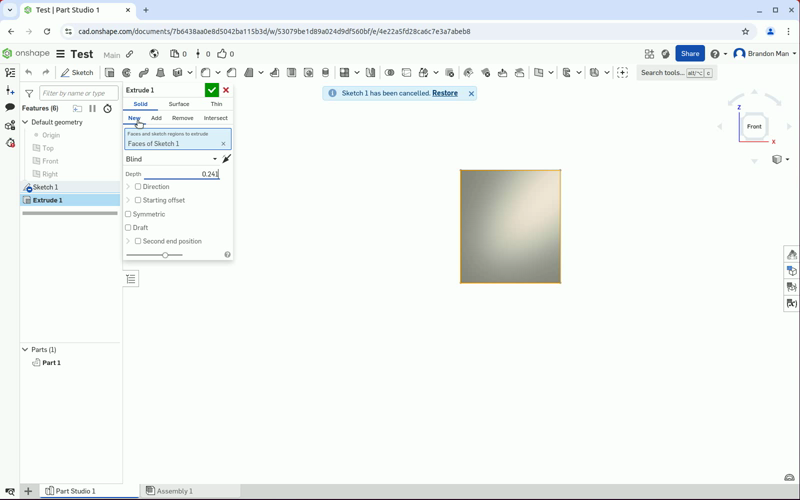
key(enter)
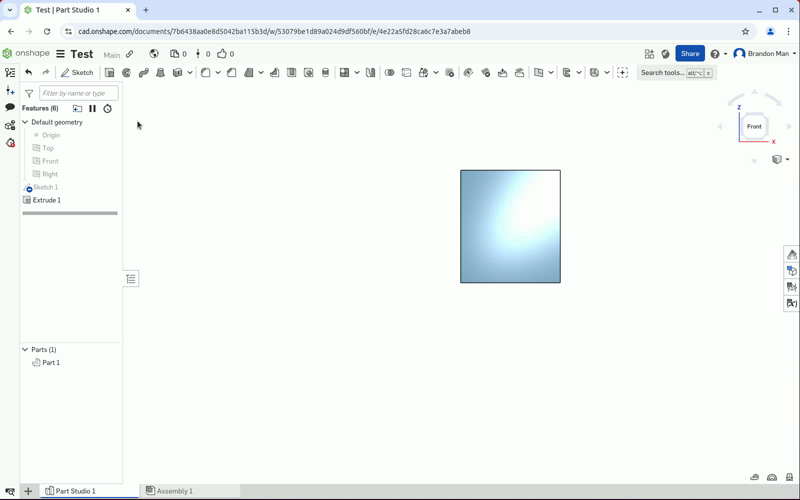
key(shift+h)
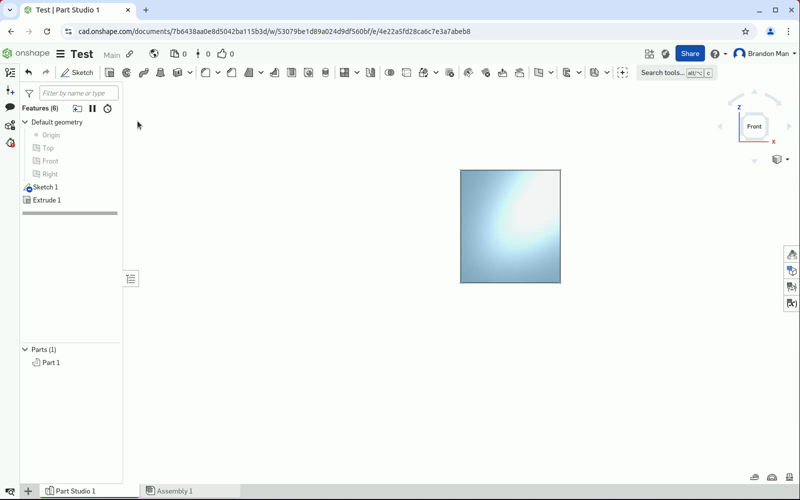
key(shift+h)
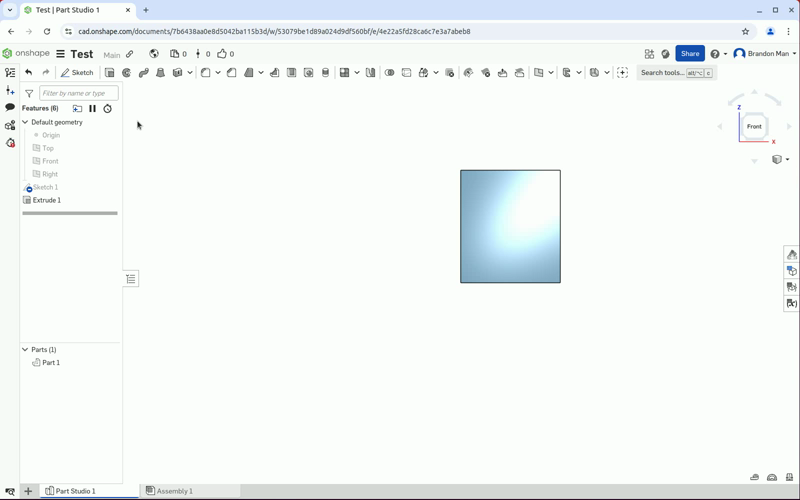
mouse_move(73, 189)
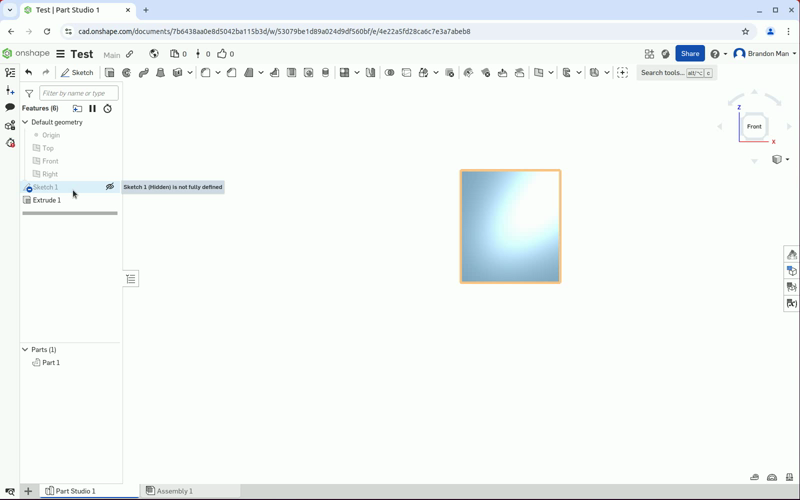
click(73, 189)
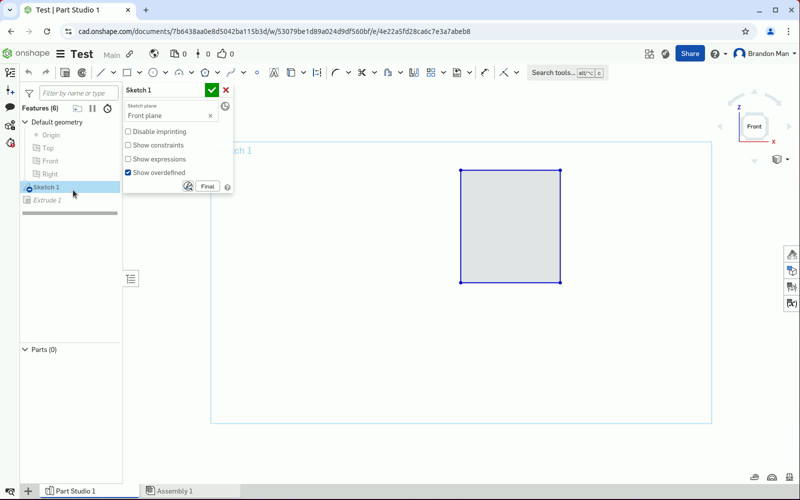
mouse_move(229, 92)
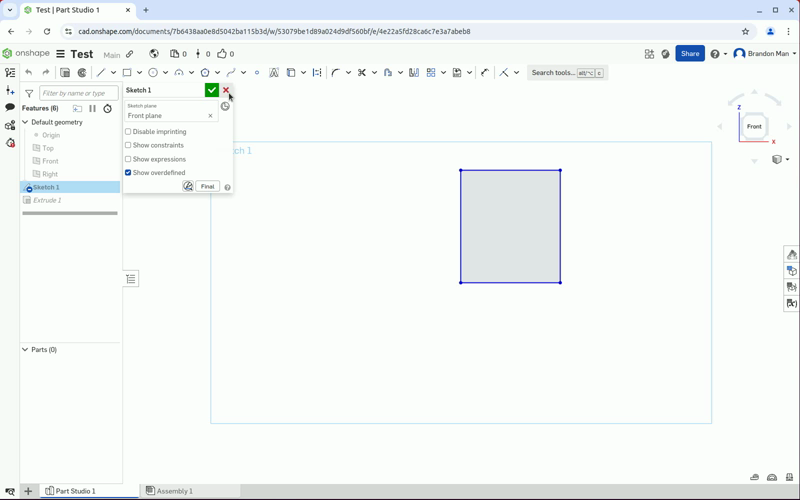
click(229, 92)
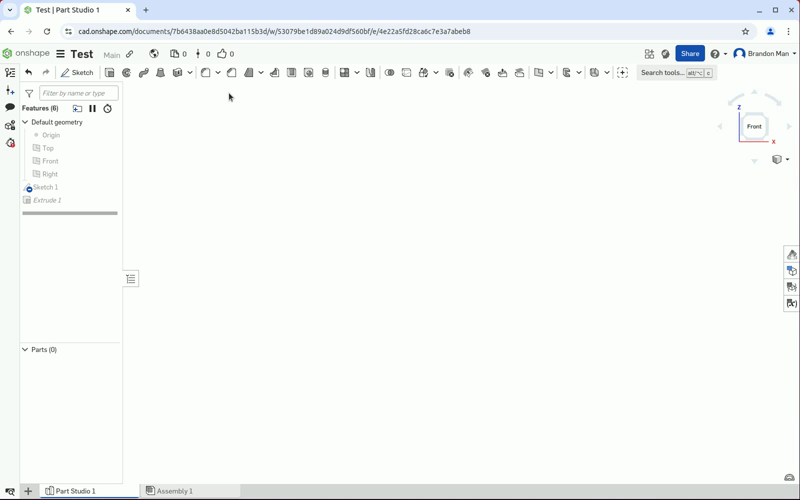
mouse_move(541, 75)
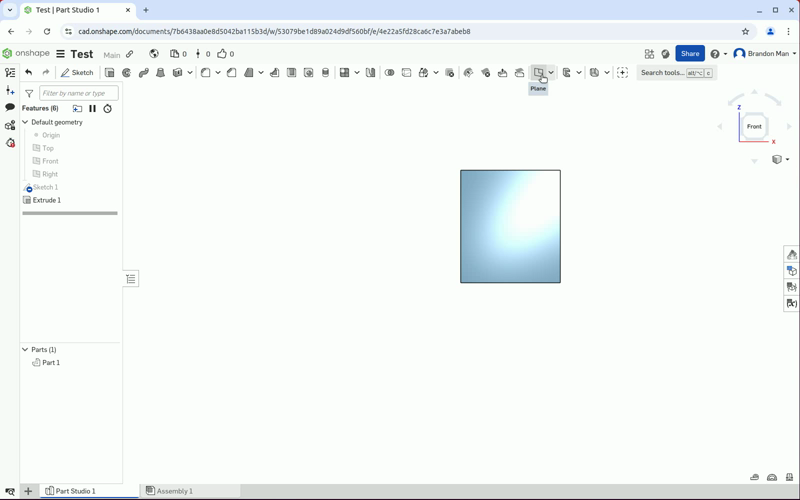
click(541, 75)
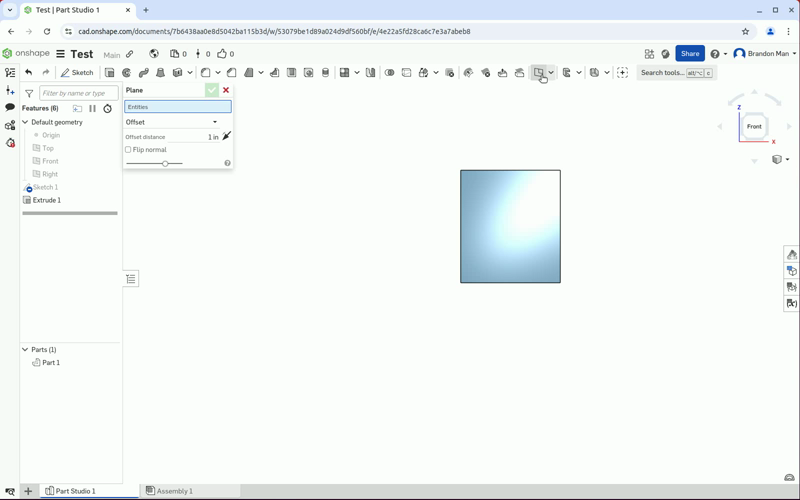
mouse_move(73, 163)
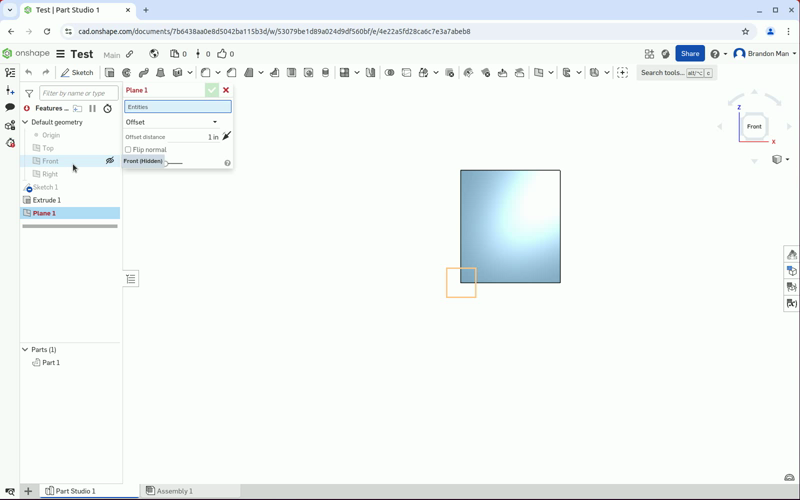
click(73, 163)
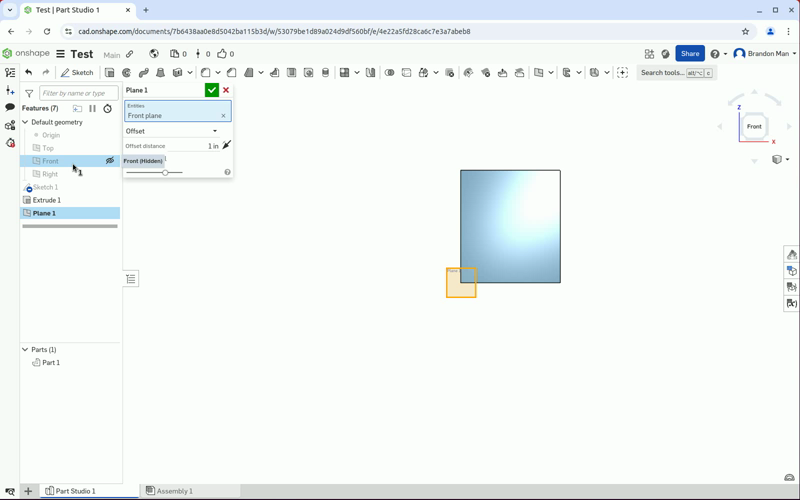
key(tab, 2)
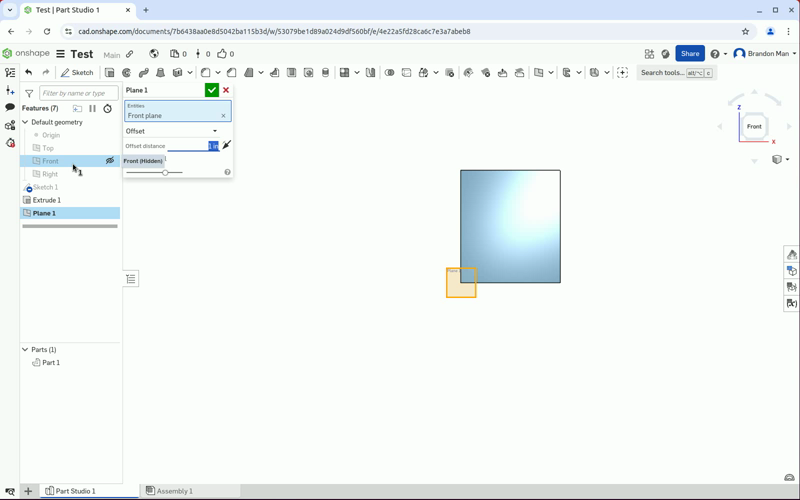
text(0.246)
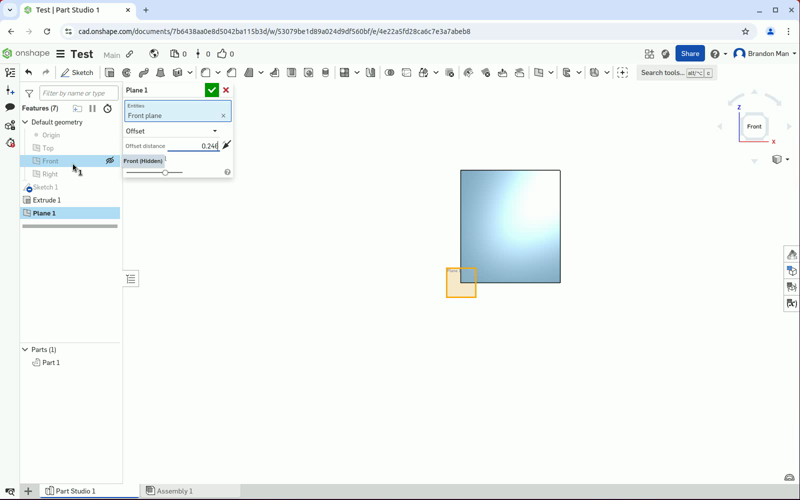
key(enter, 2)
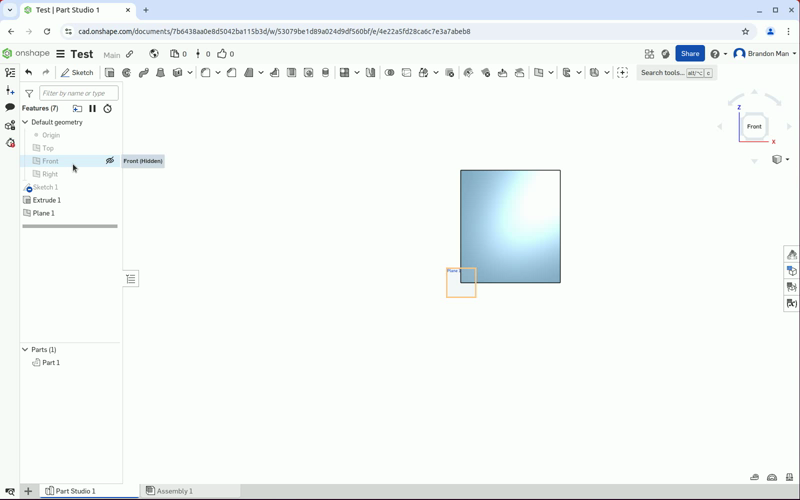
key(shift+s)
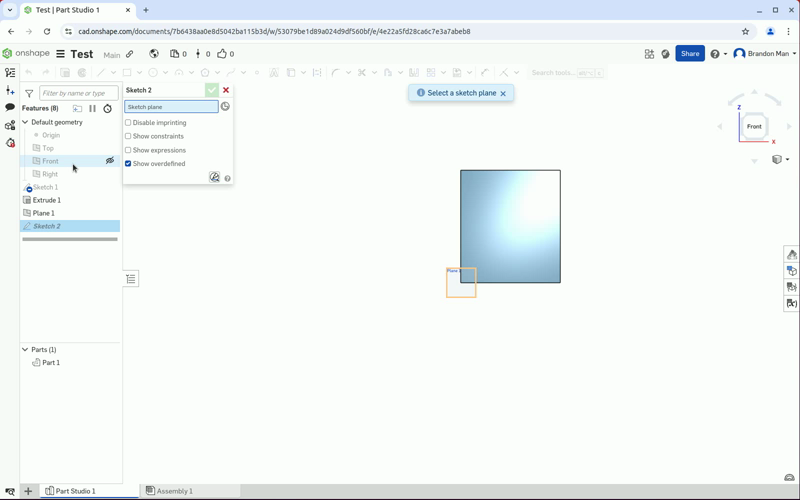
mouse_move(73, 215)
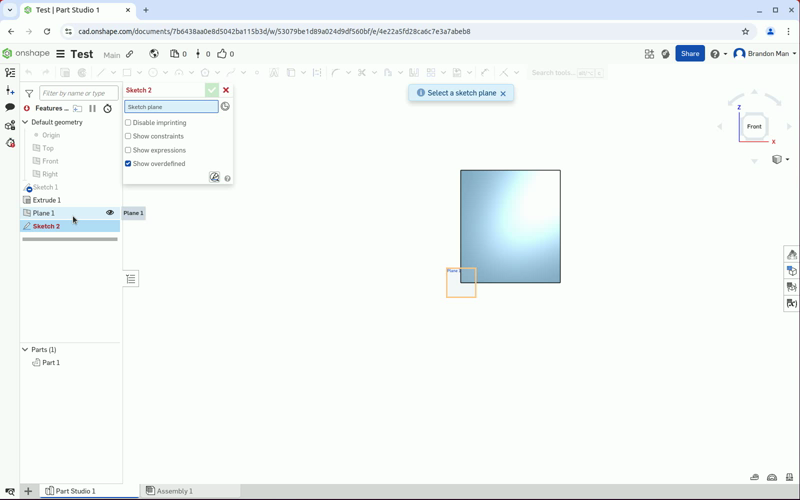
click(73, 215)
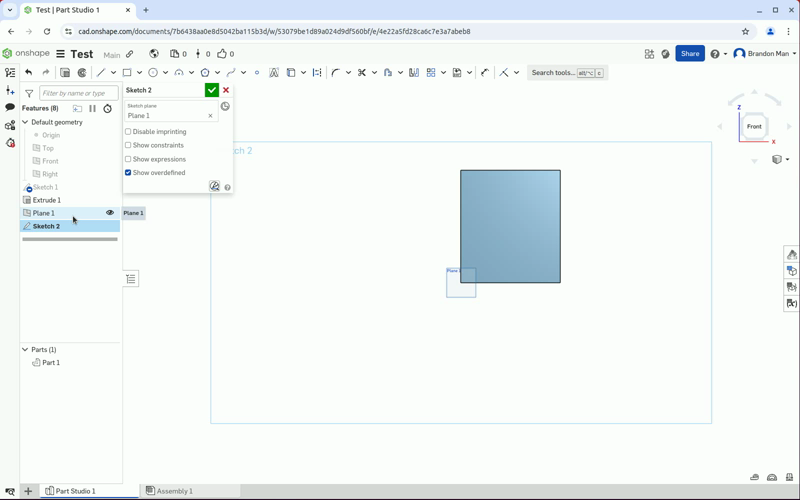
mouse_move(73, 352)
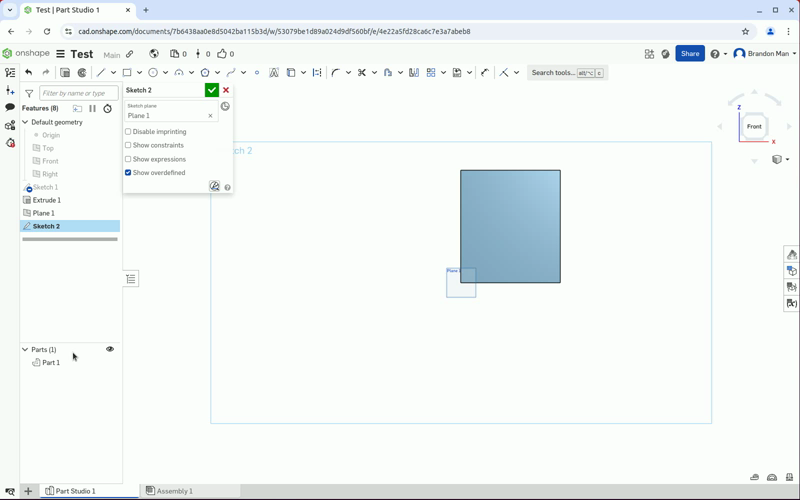
key(y)
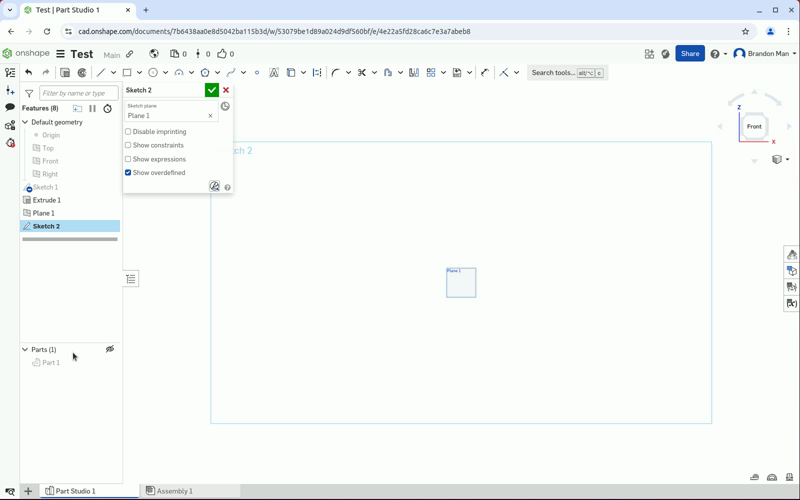
key(c)
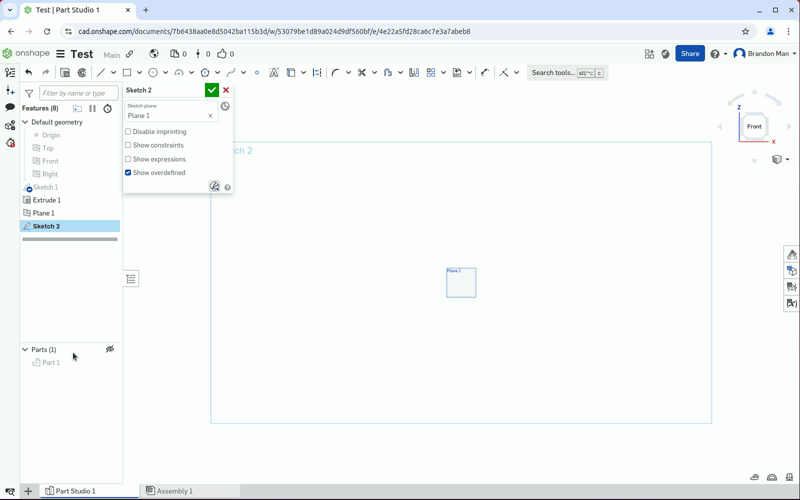
key_down(shift)
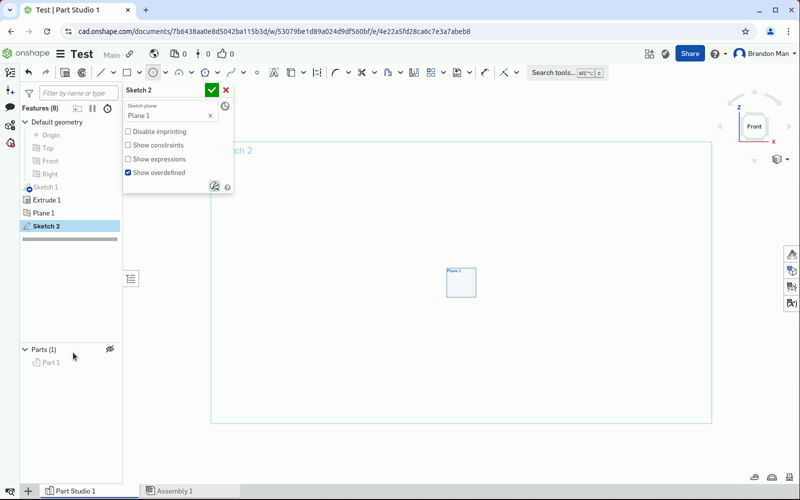
mouse_move(511, 189)
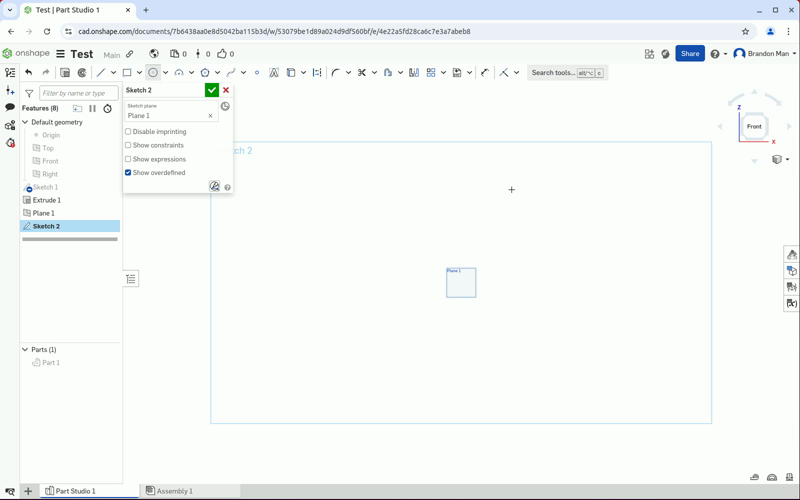
click(511, 189)
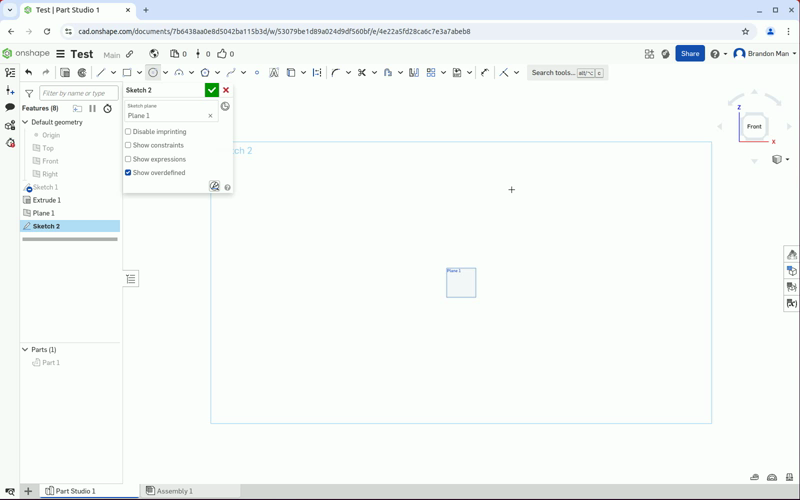
key_up(shift)
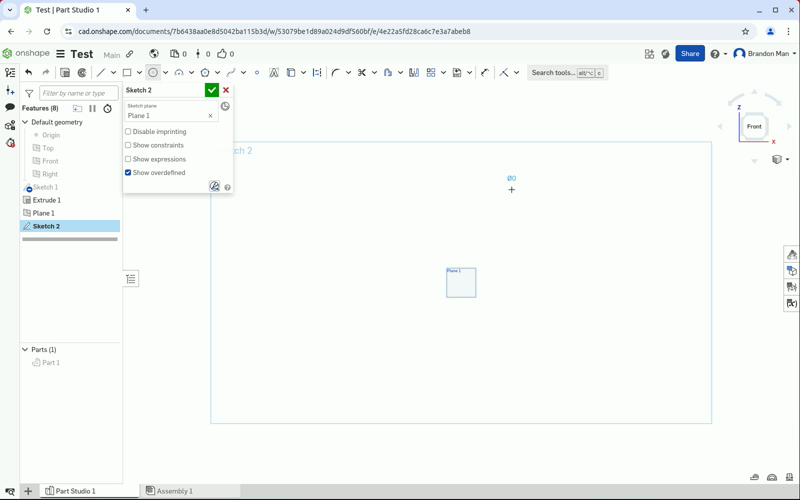
mouse_move(516, 189)
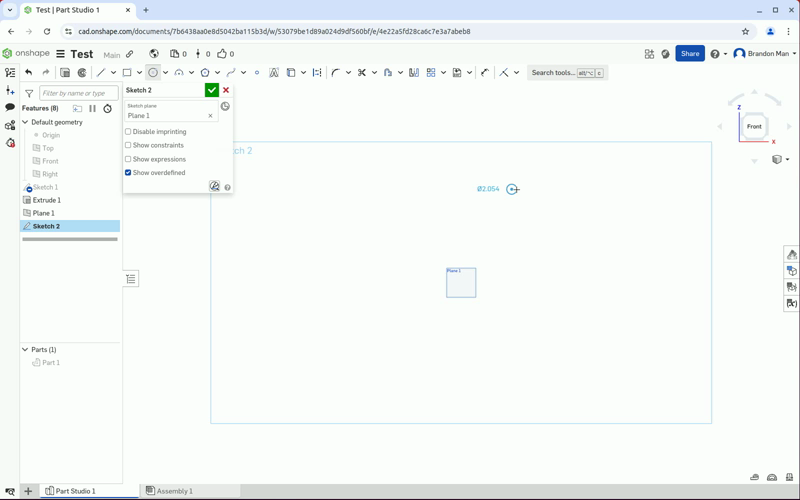
click(516, 189)
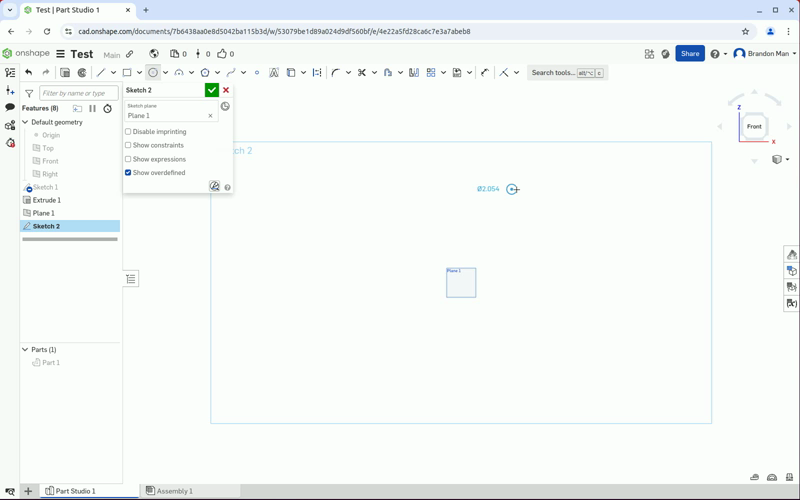
key(esc)
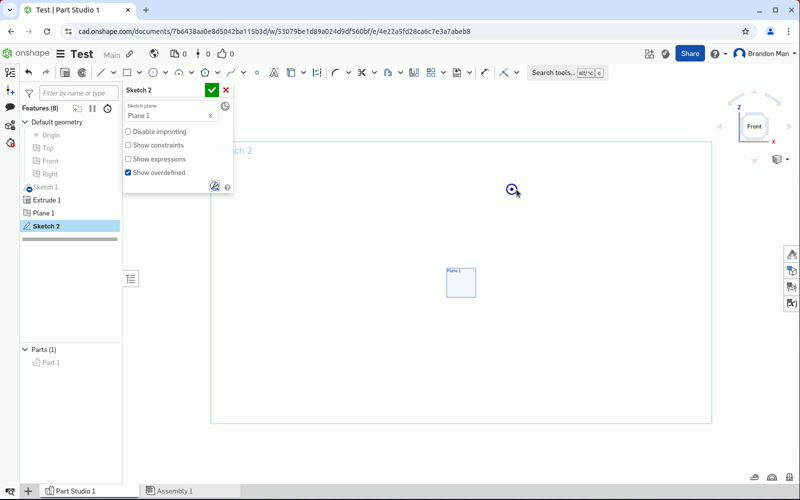
mouse_move(513, 187)
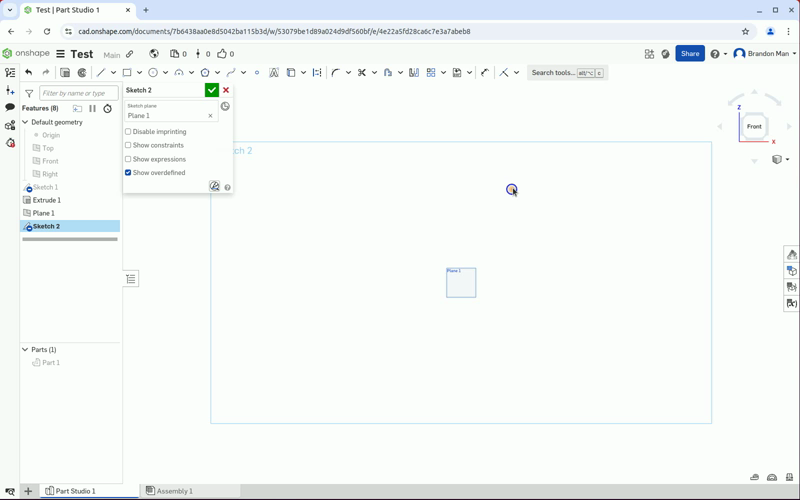
scroll(6)
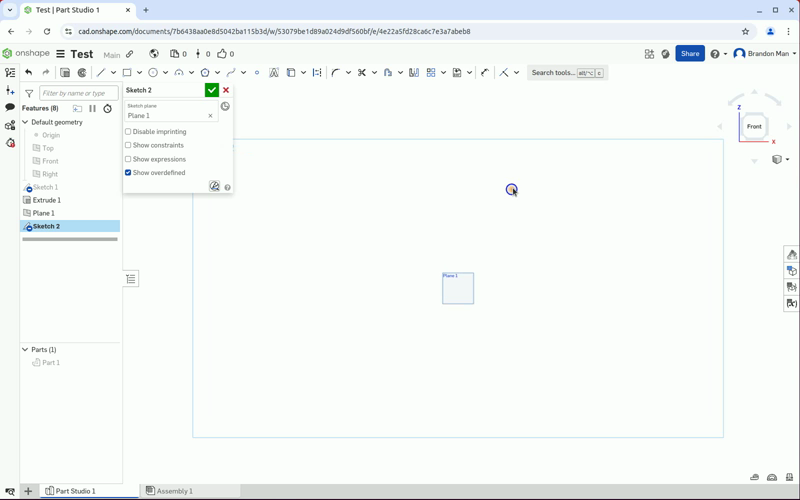
scroll(6)
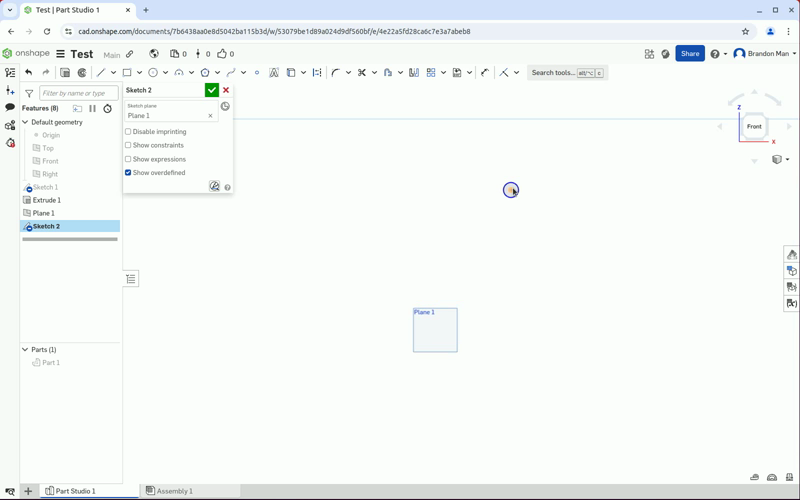
scroll(6)
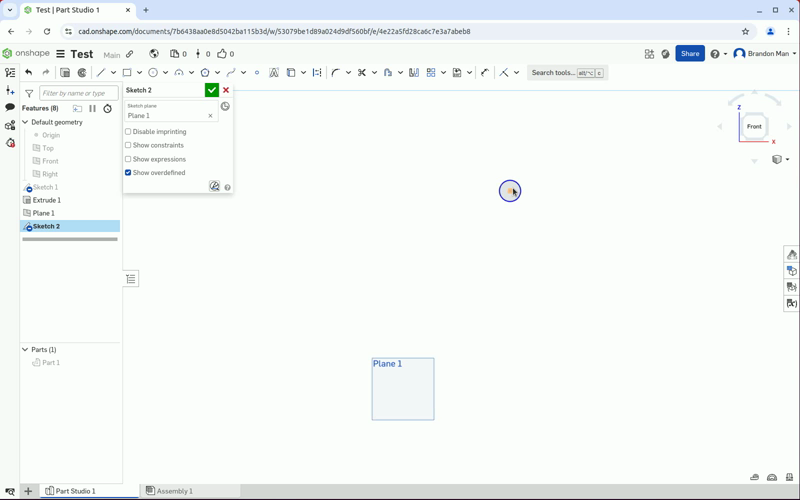
scroll(6)
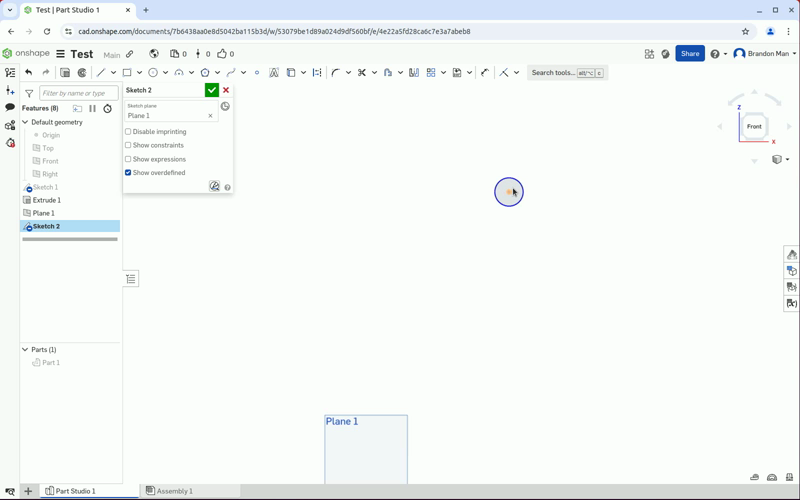
scroll(6)
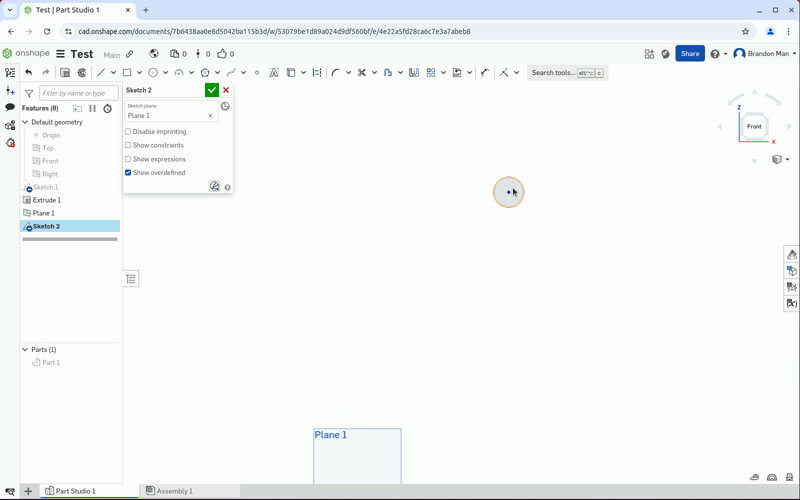
scroll(6)
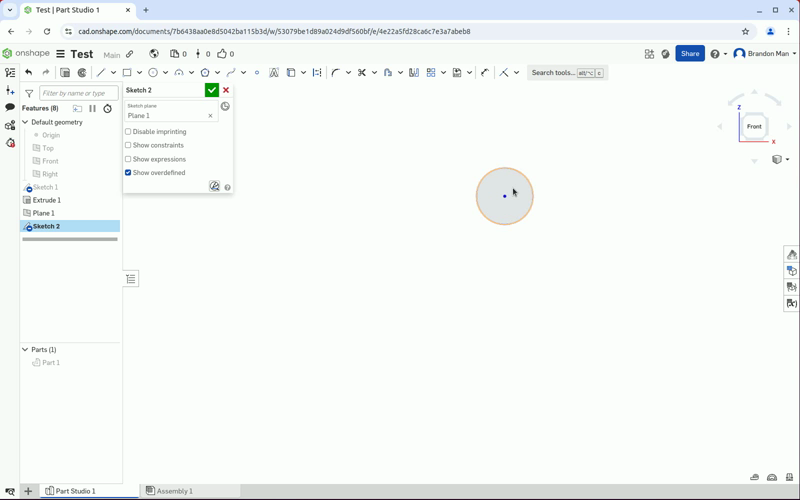
scroll(6)
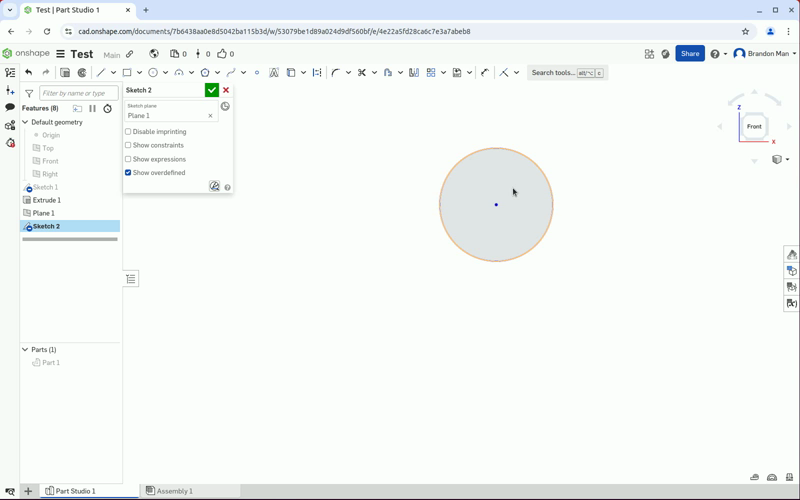
click(513, 187)
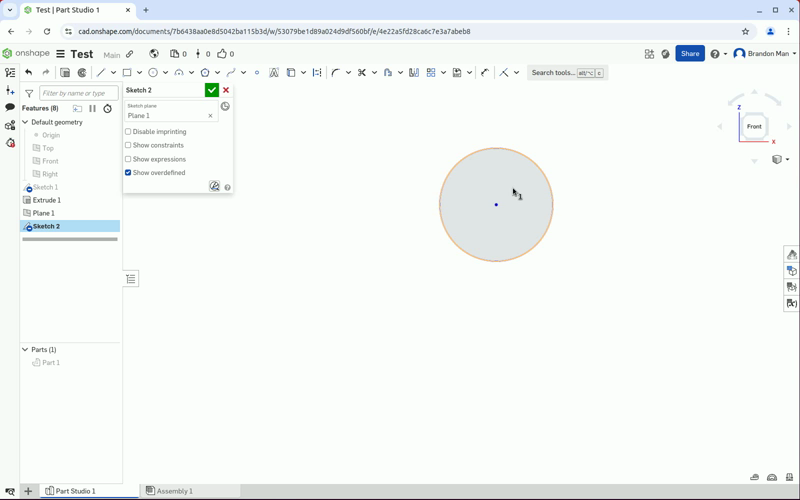
scroll(-6)
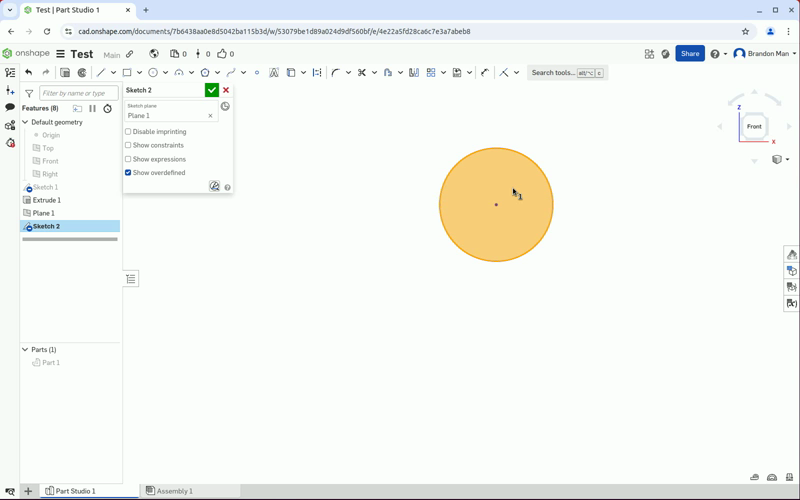
scroll(-6)
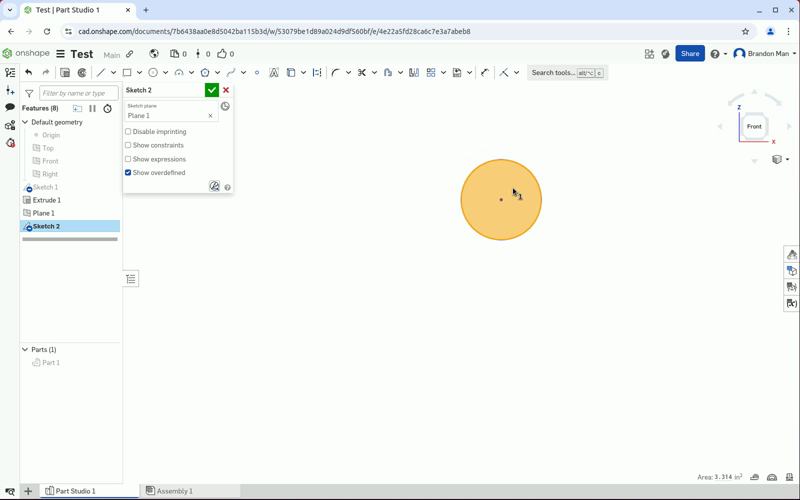
scroll(-6)
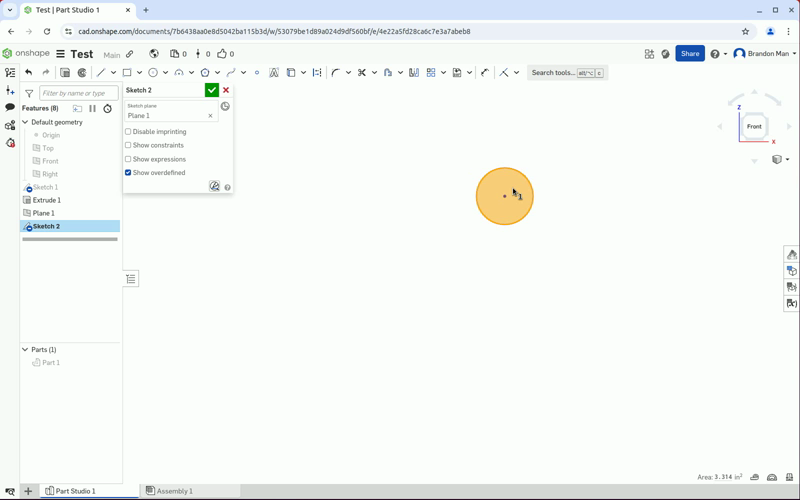
scroll(-6)
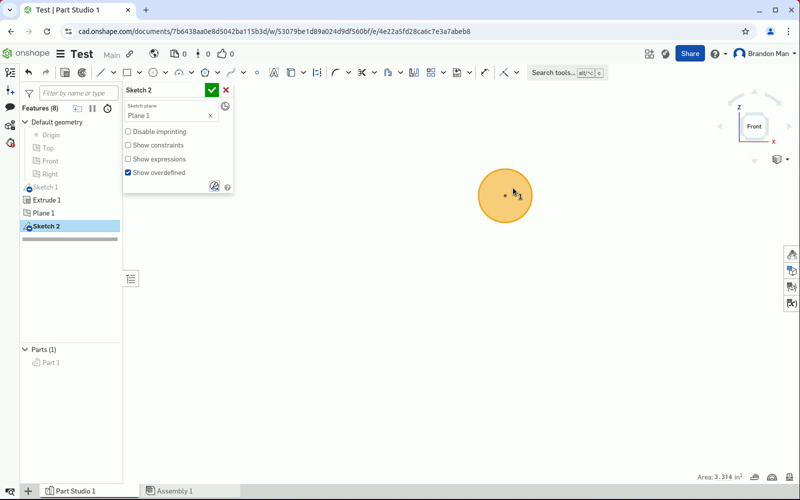
scroll(-6)
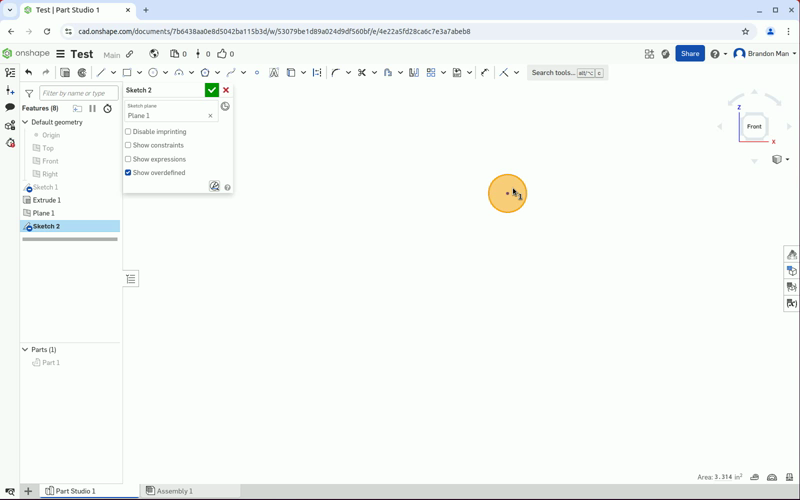
scroll(-6)
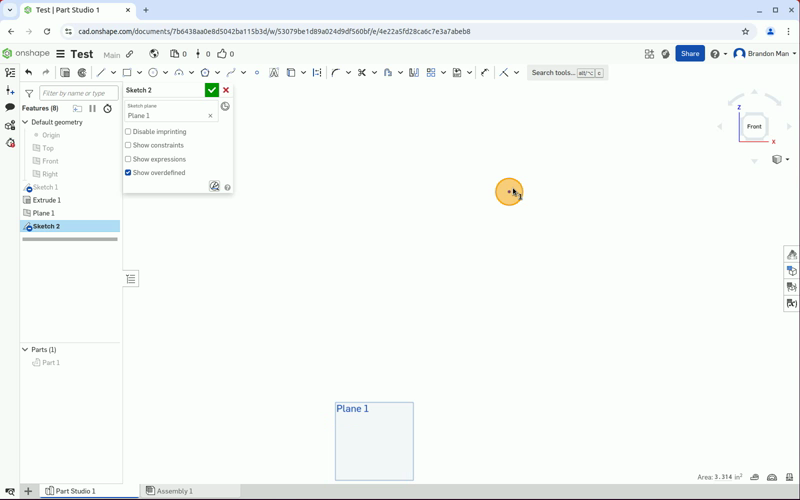
scroll(-6)
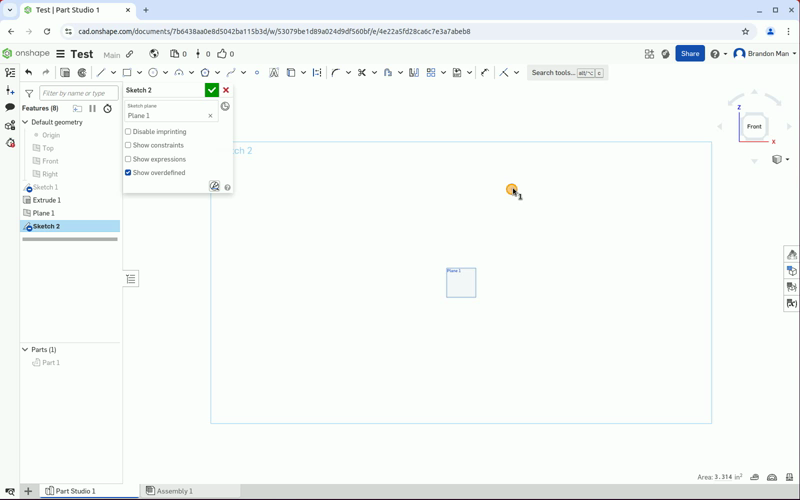
mouse_move(73, 352)
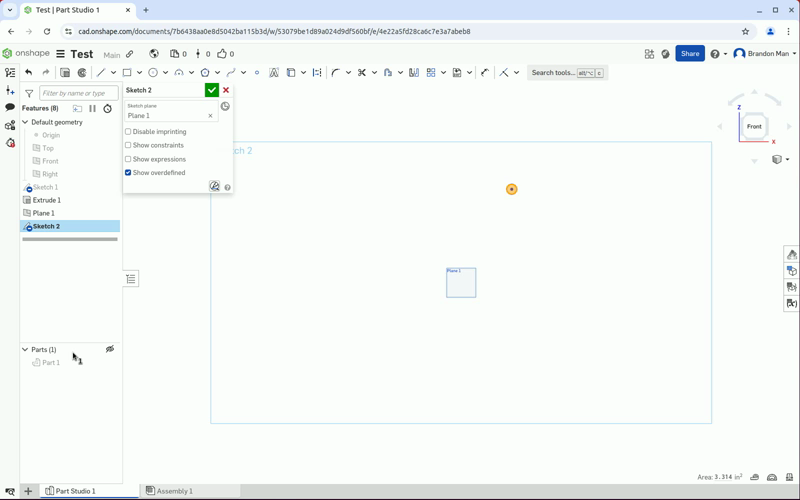
key(shift+y)
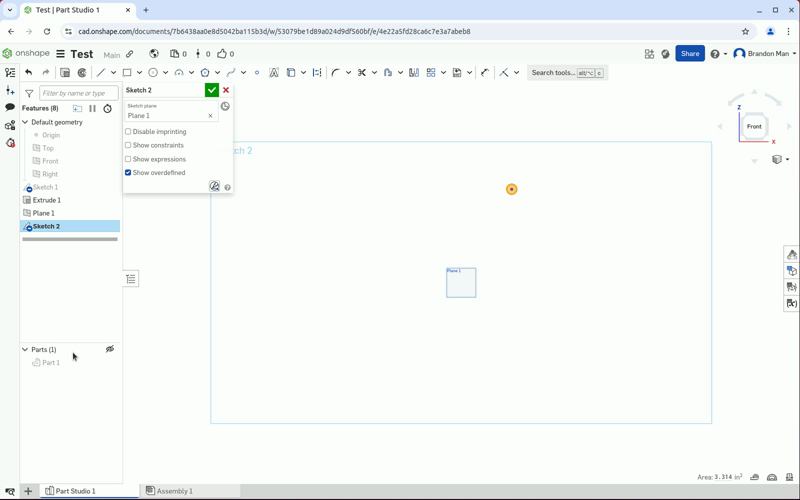
key(shift+e)
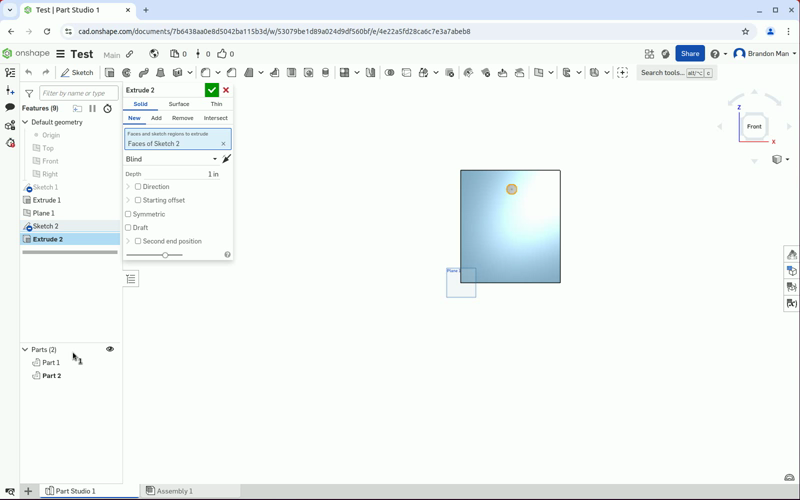
mouse_move(143, 106)
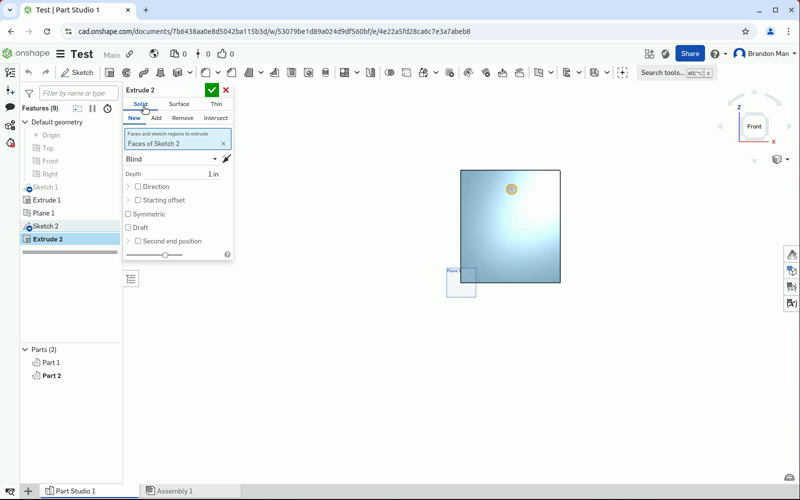
click(143, 106)
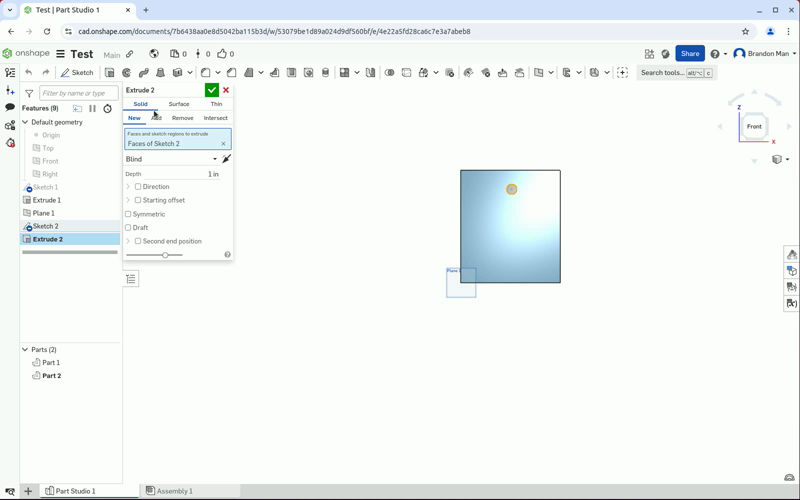
mouse_move(186, 120)
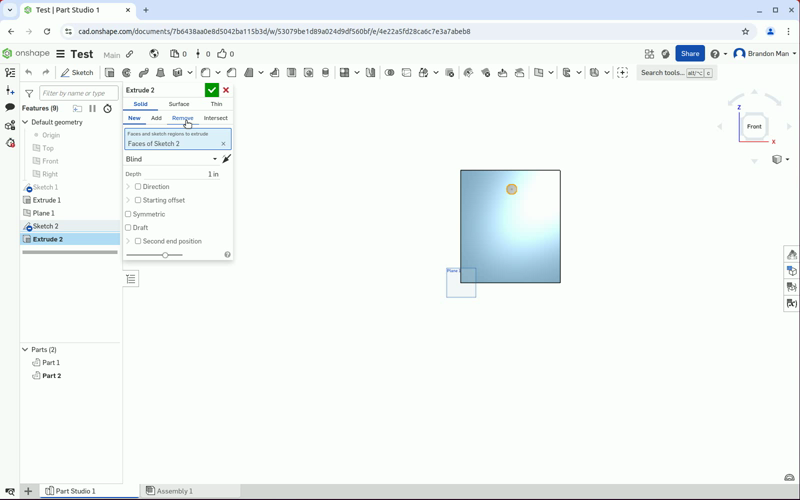
click(186, 120)
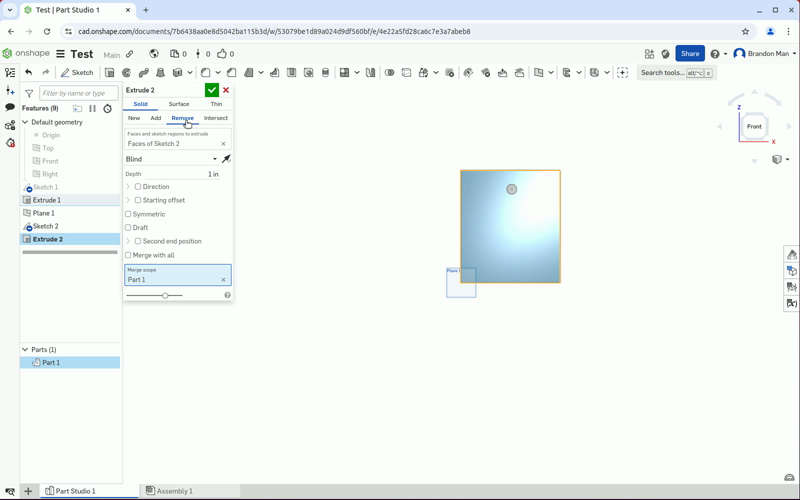
key(tab, 4)
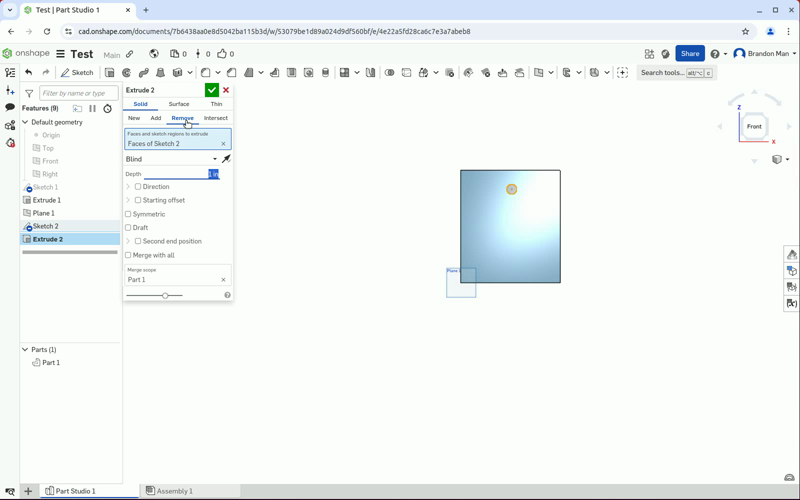
text(1.204)
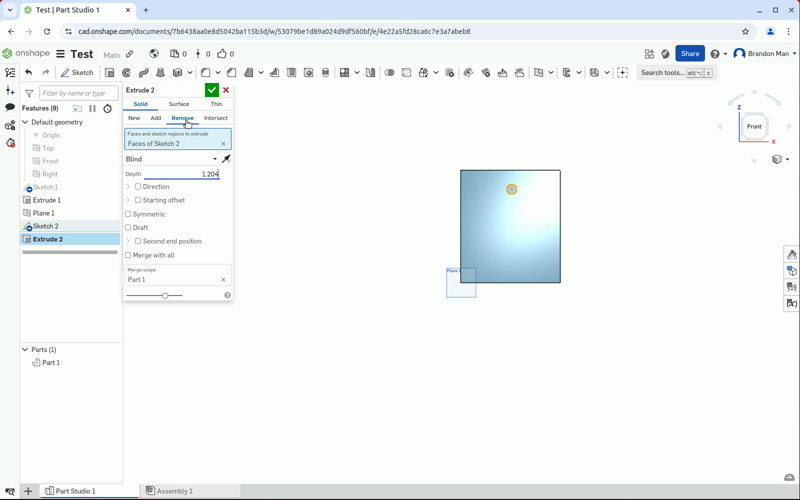
key(tab, 6)
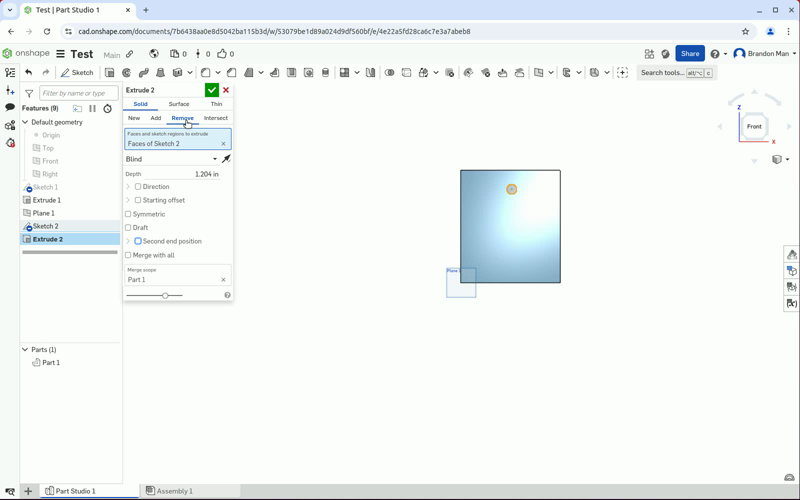
key(space)
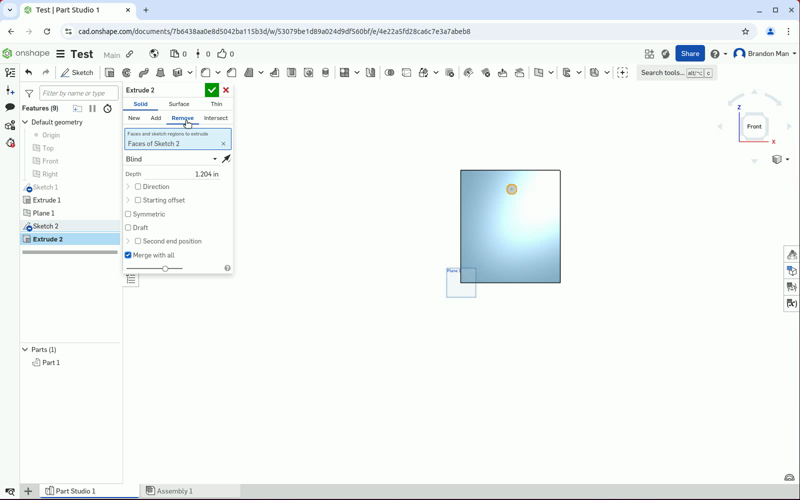
key(enter)
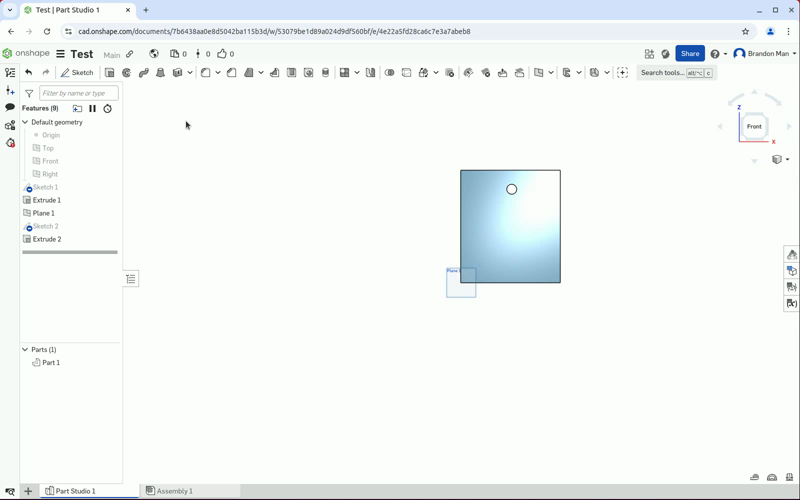
key(shift+h)
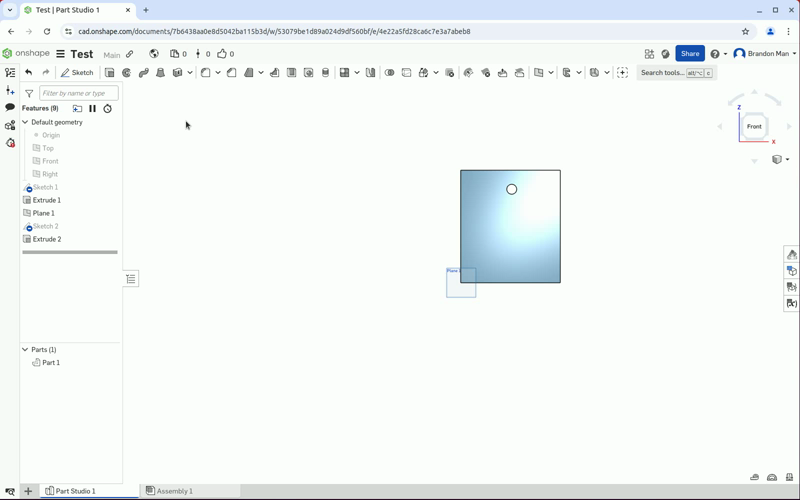
key(shift+h)
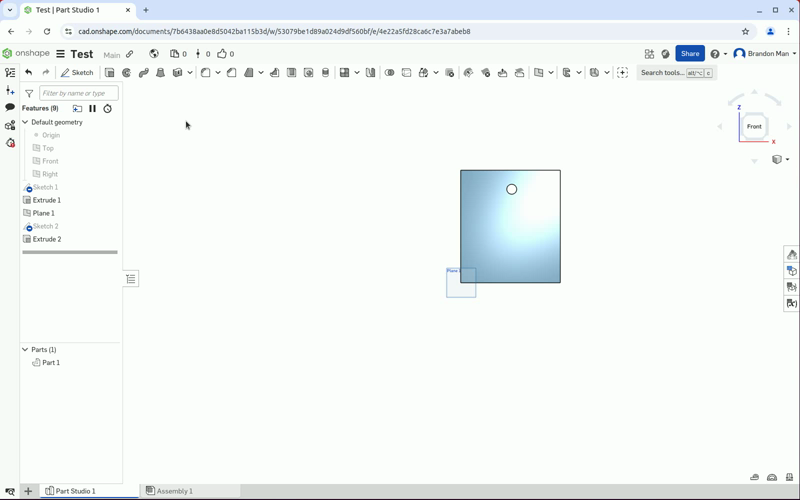
mouse_move(73, 189)
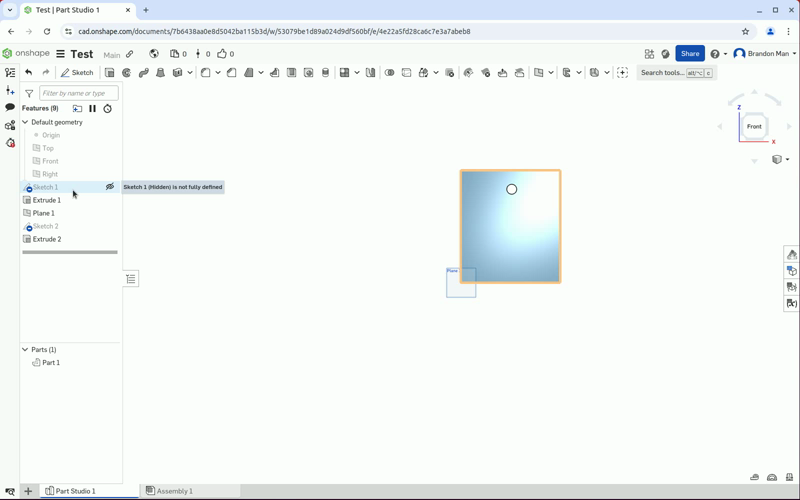
click(73, 189)
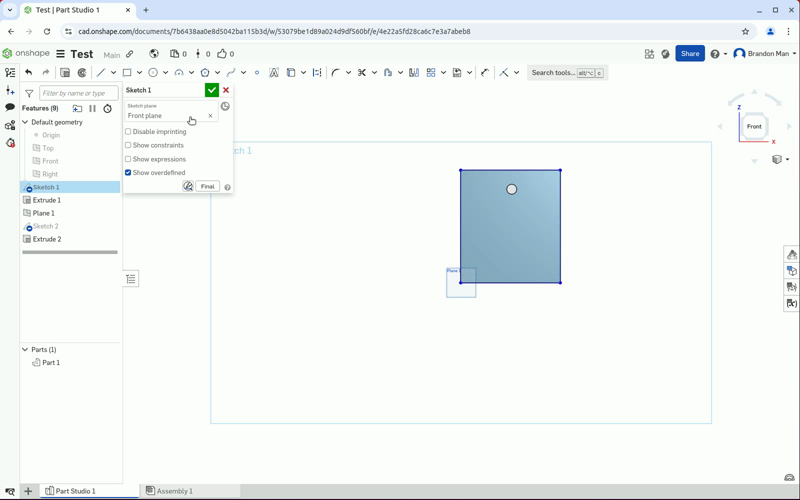
mouse_move(229, 92)
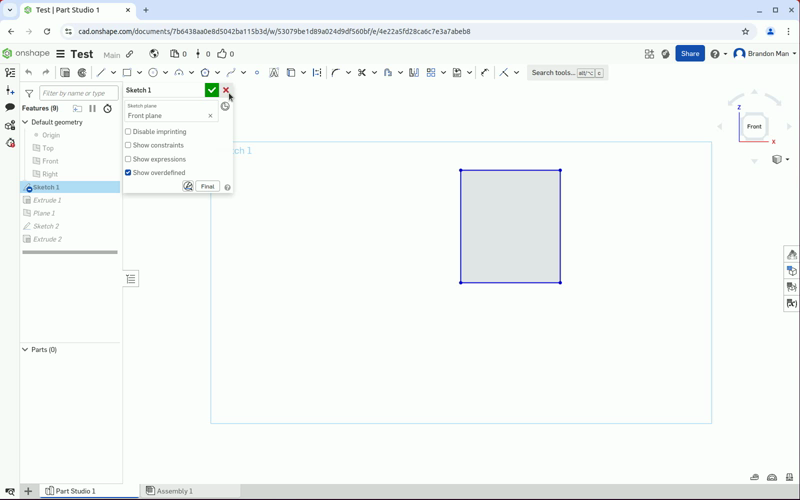
click(229, 92)
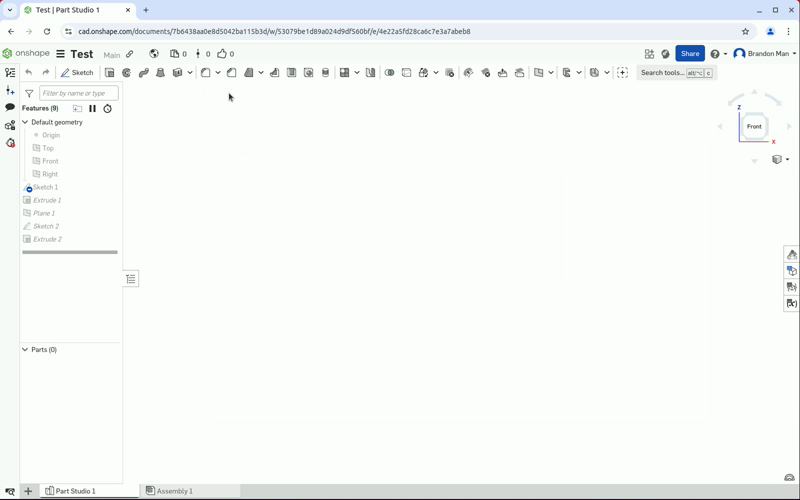
key(shift+s)
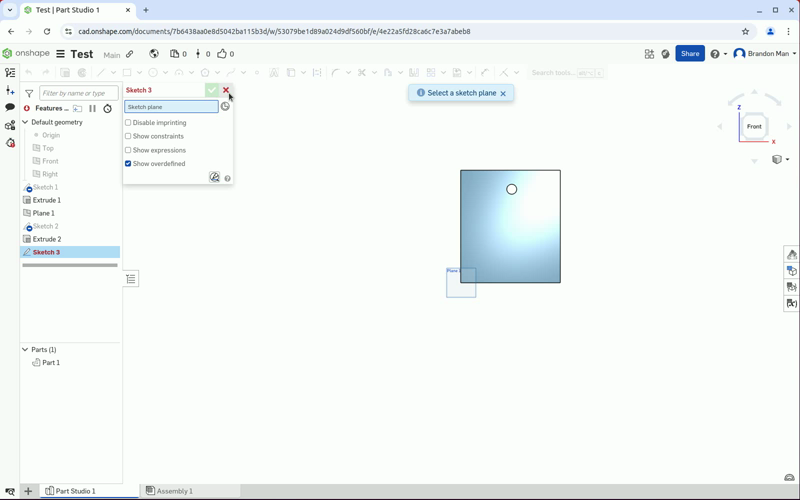
mouse_move(73, 215)
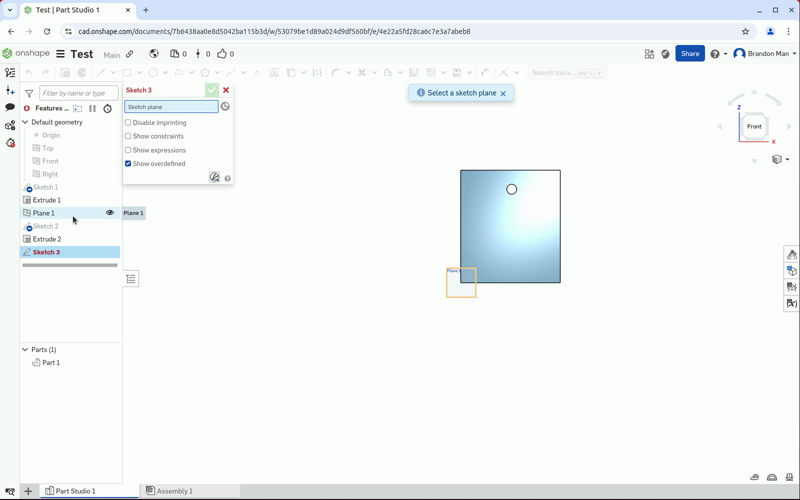
click(73, 215)
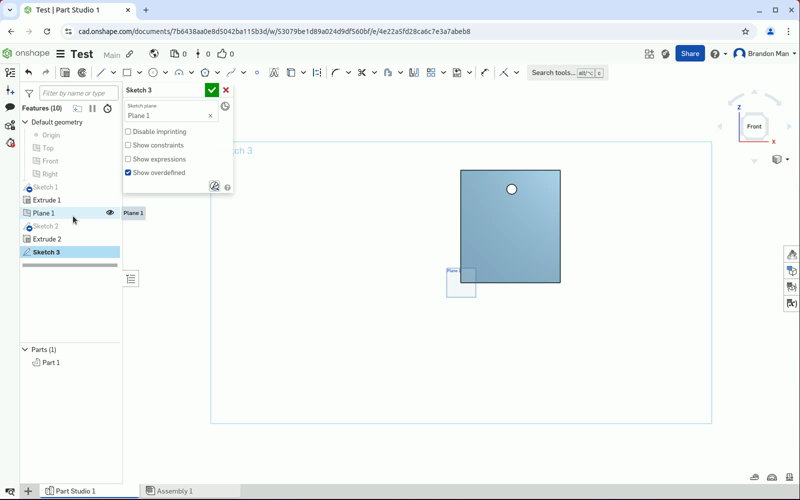
mouse_move(73, 352)
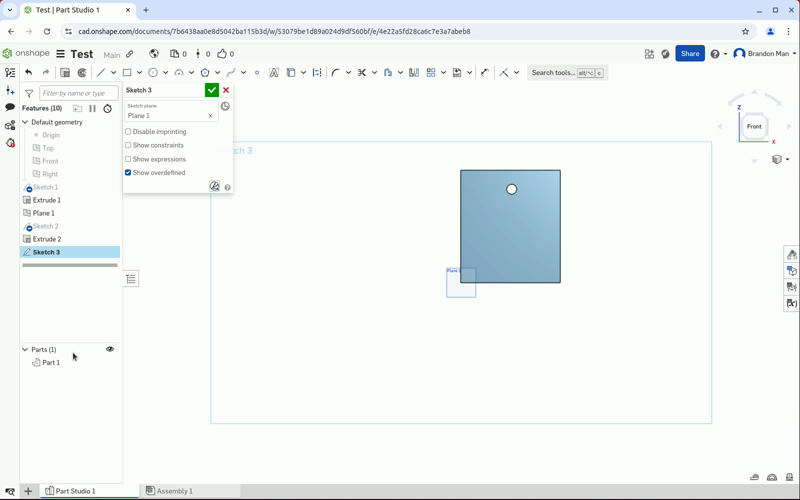
key(y)
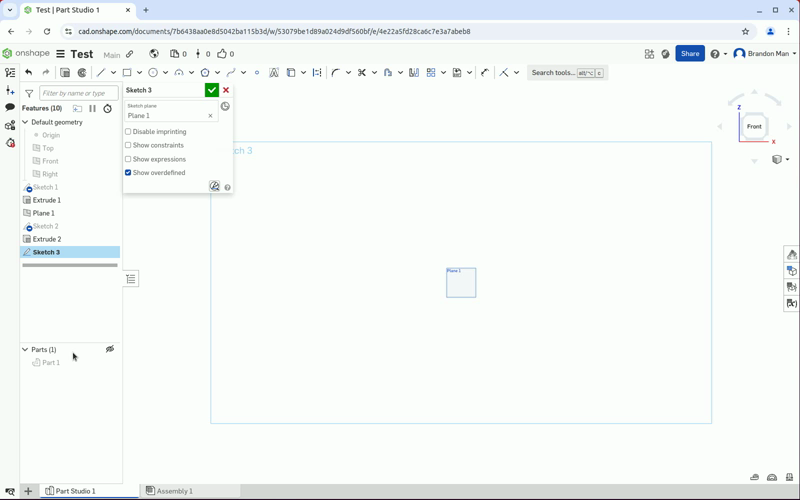
key(c)
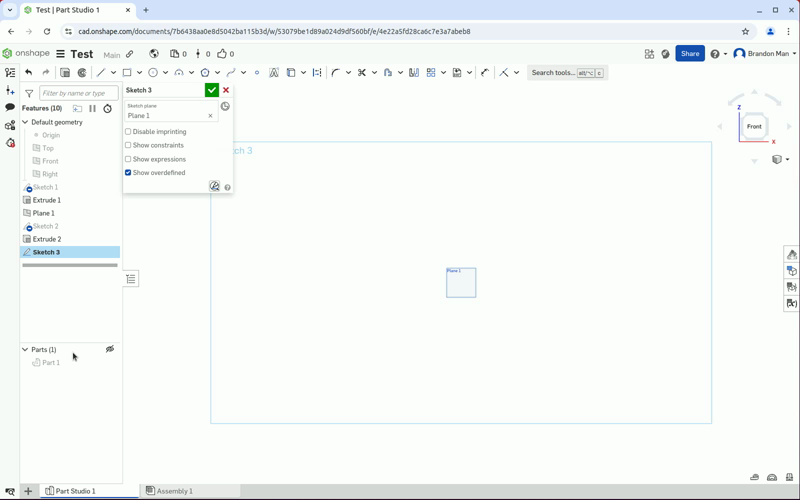
key_down(shift)
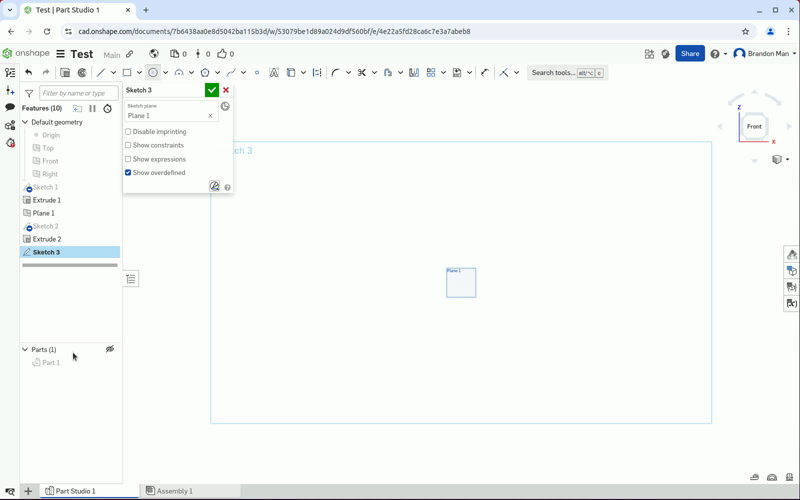
mouse_move(510, 207)
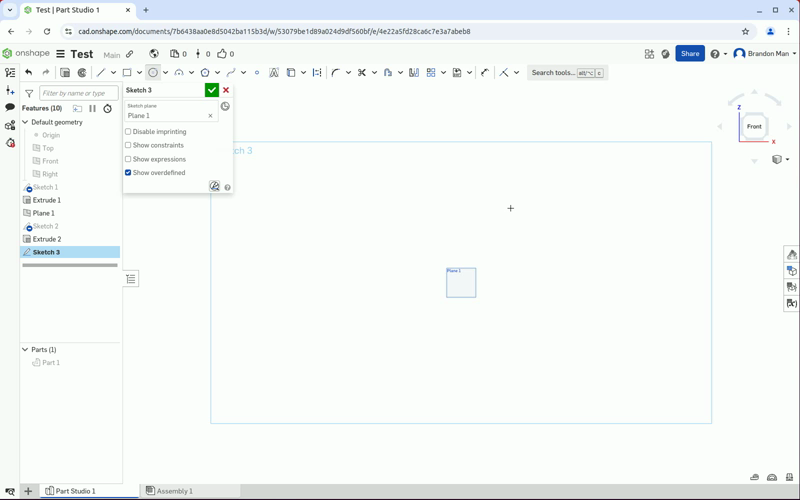
click(510, 207)
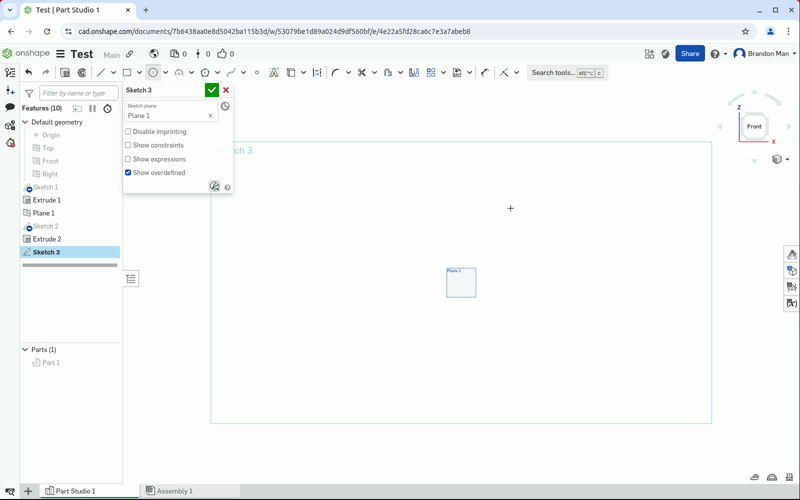
key_up(shift)
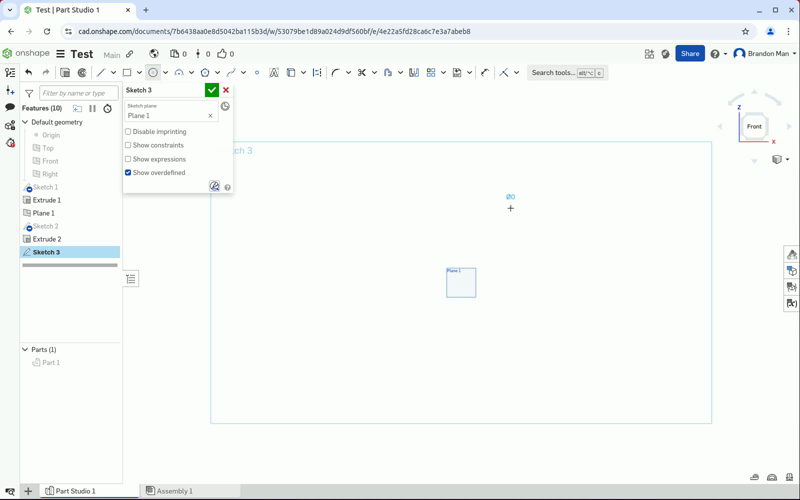
mouse_move(515, 207)
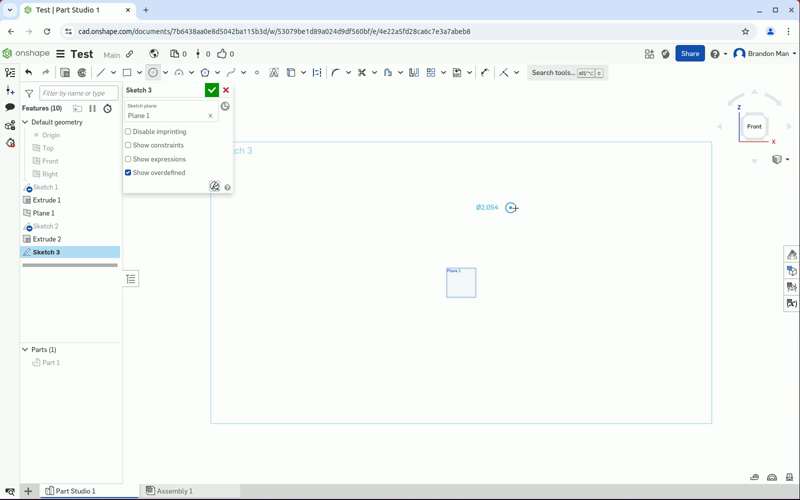
click(515, 207)
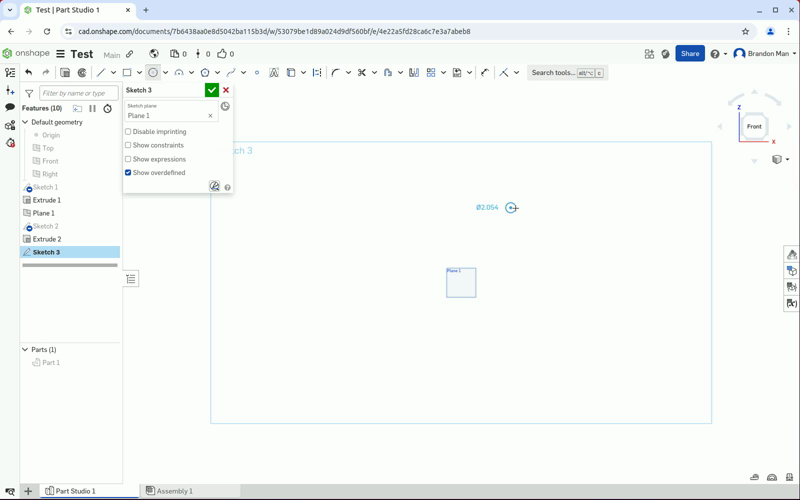
key(esc)
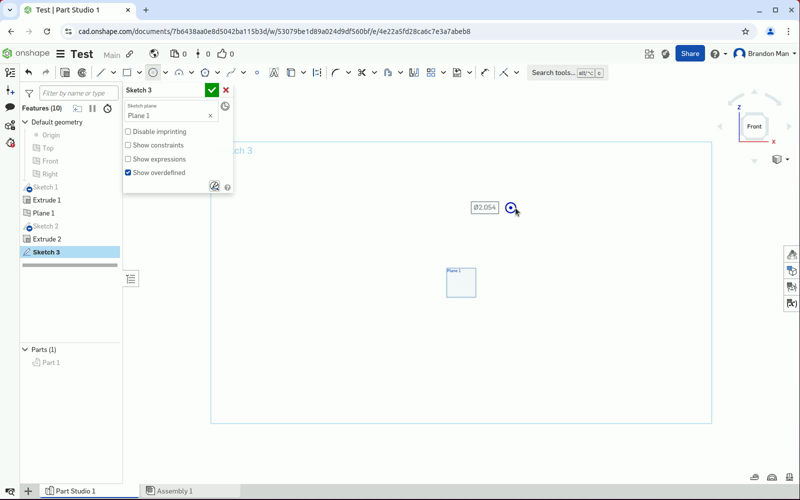
mouse_move(509, 210)
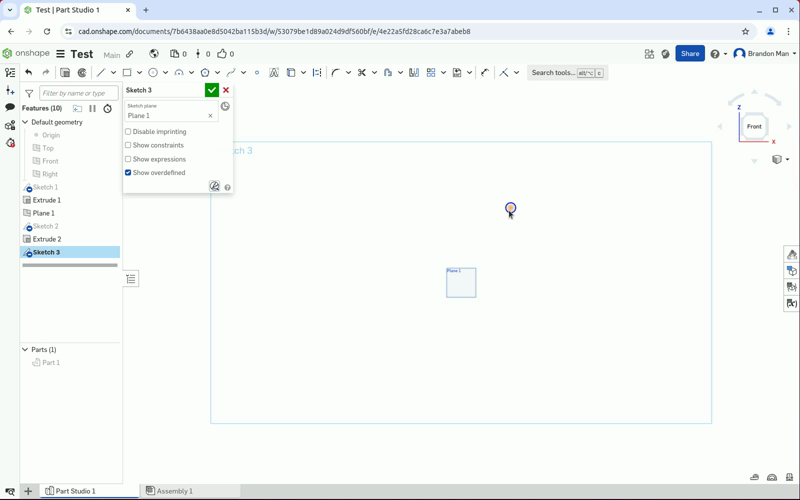
scroll(6)
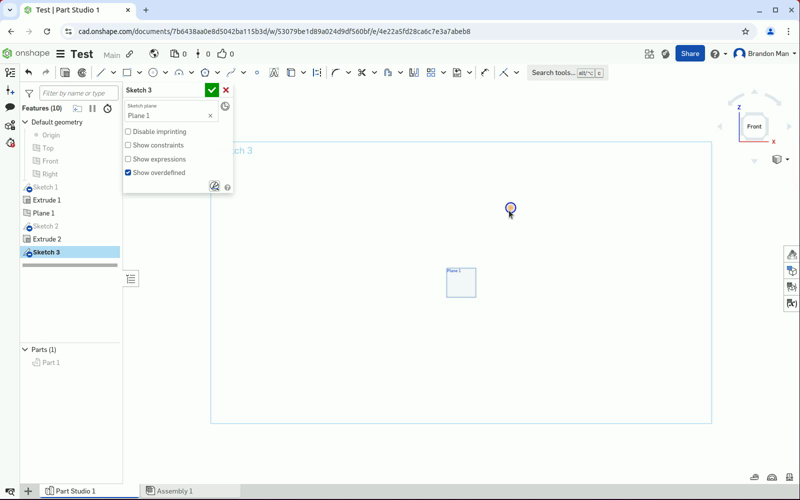
scroll(6)
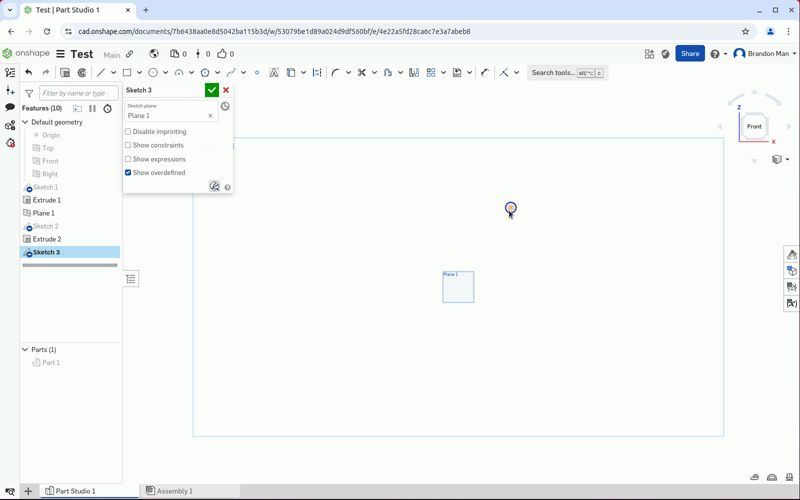
scroll(6)
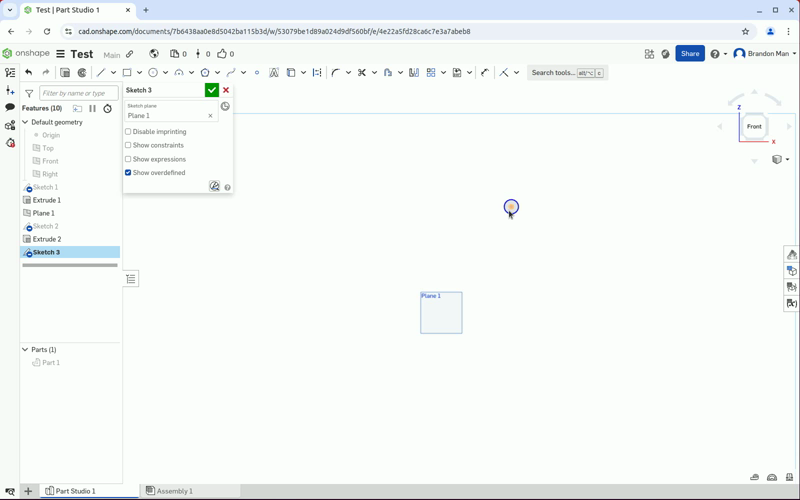
scroll(6)
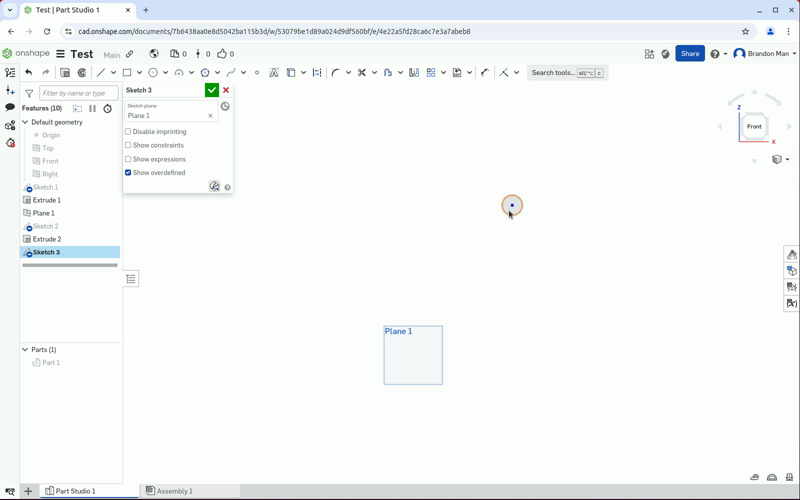
scroll(6)
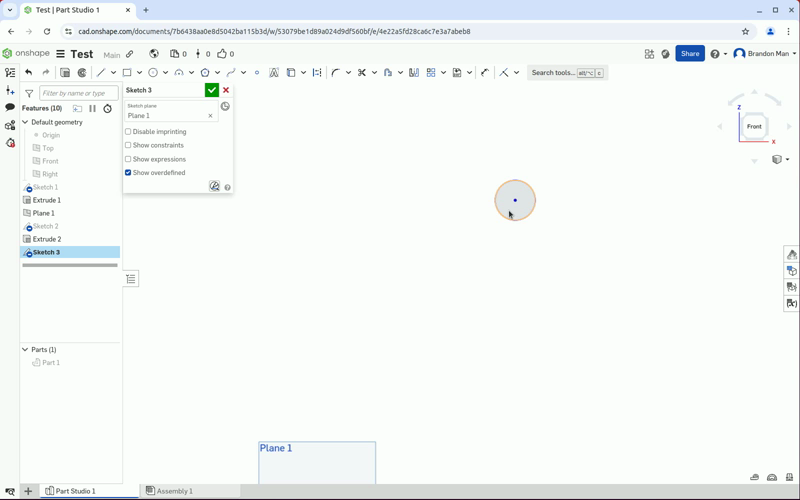
scroll(6)
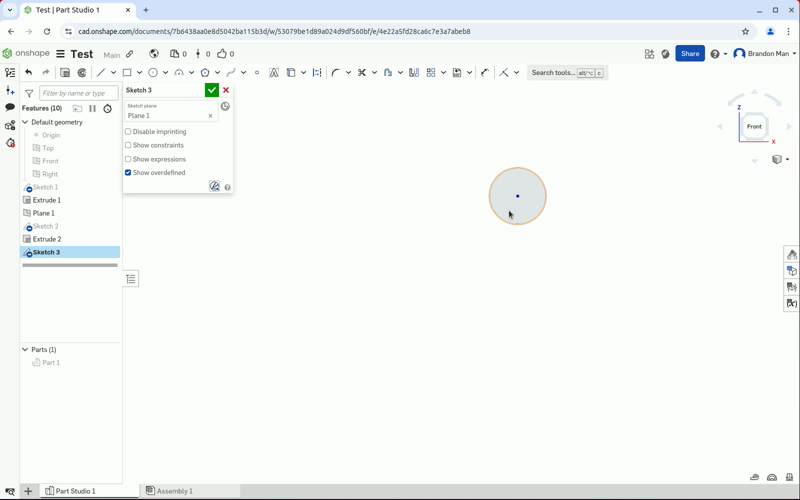
scroll(6)
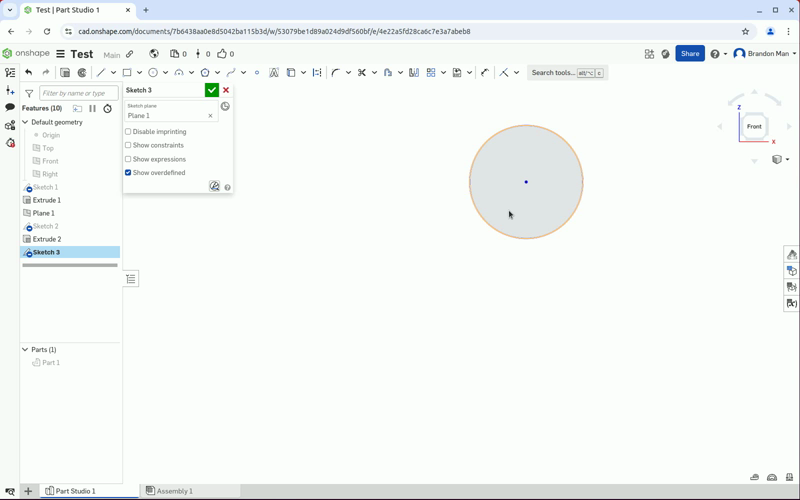
click(509, 210)
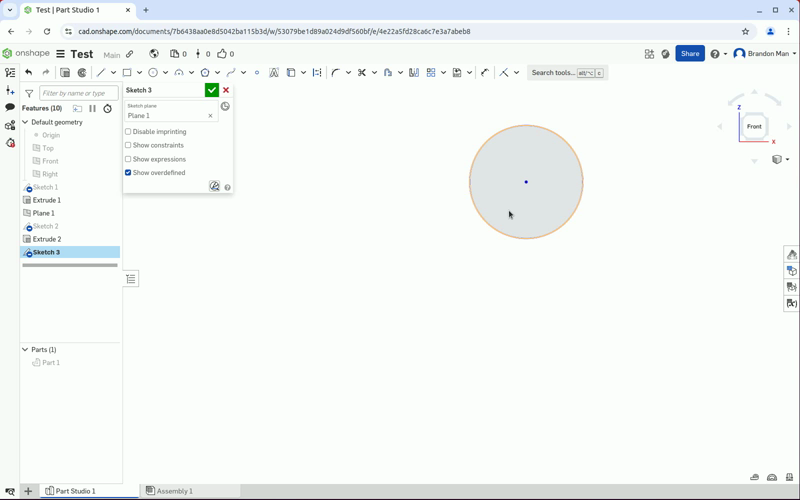
scroll(-6)
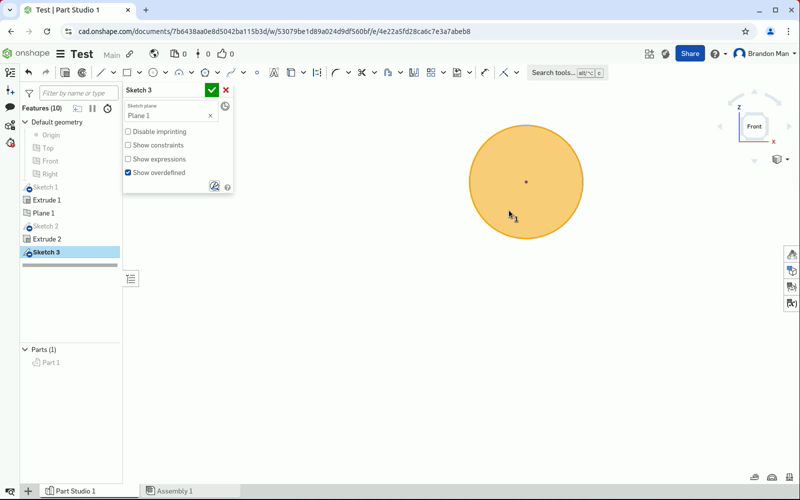
scroll(-6)
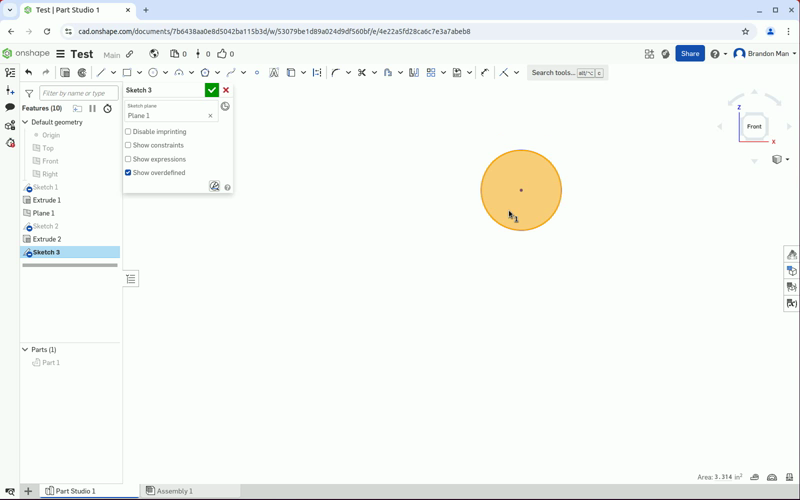
scroll(-6)
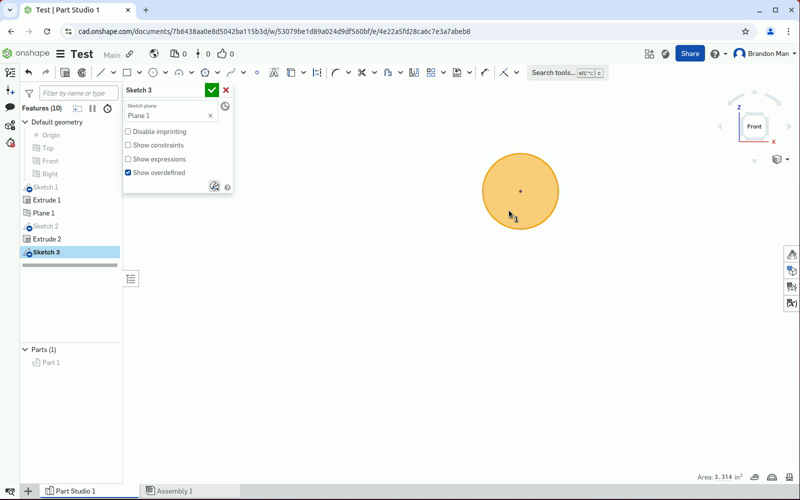
scroll(-6)
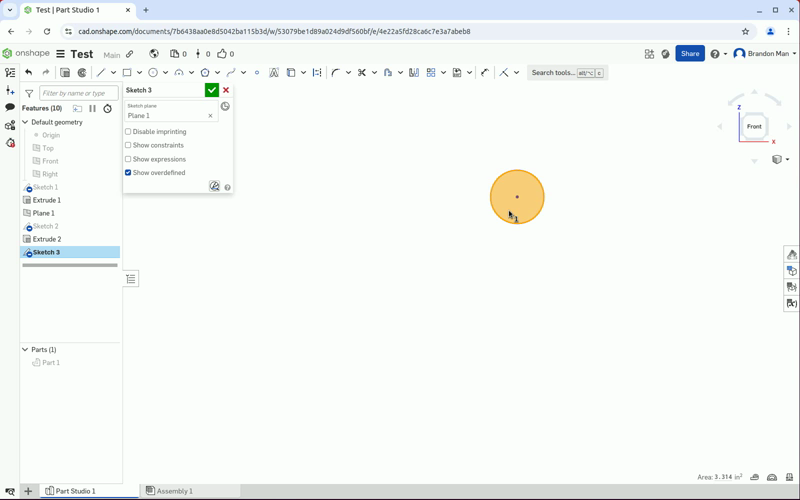
scroll(-6)
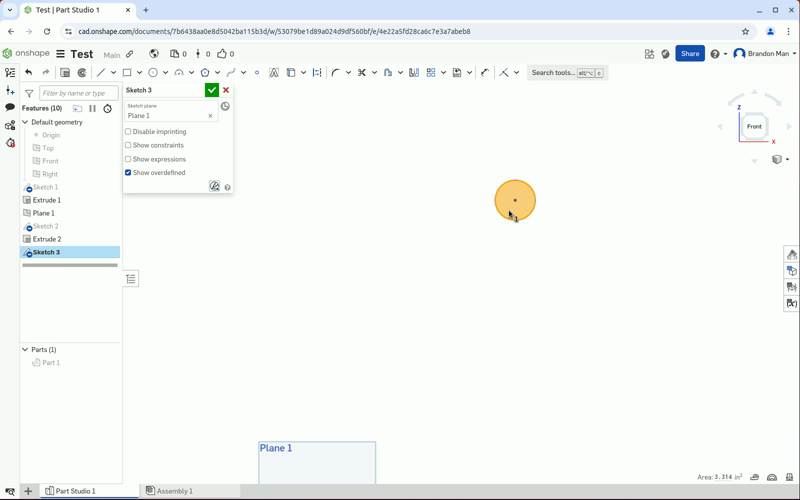
scroll(-6)
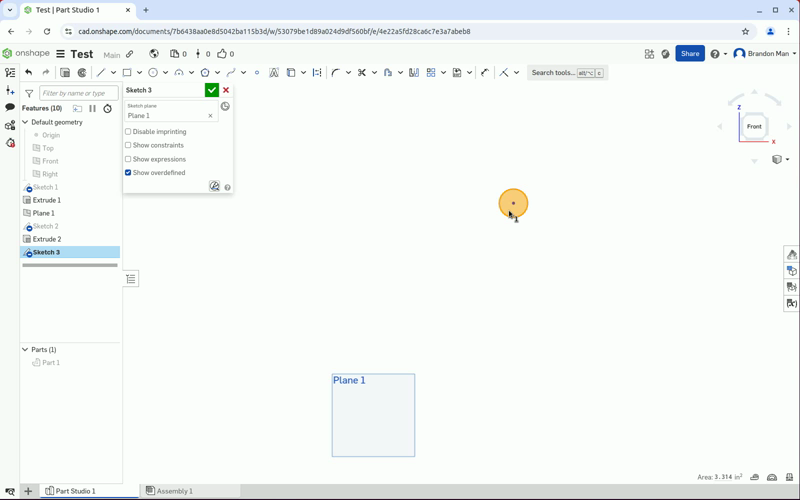
scroll(-6)
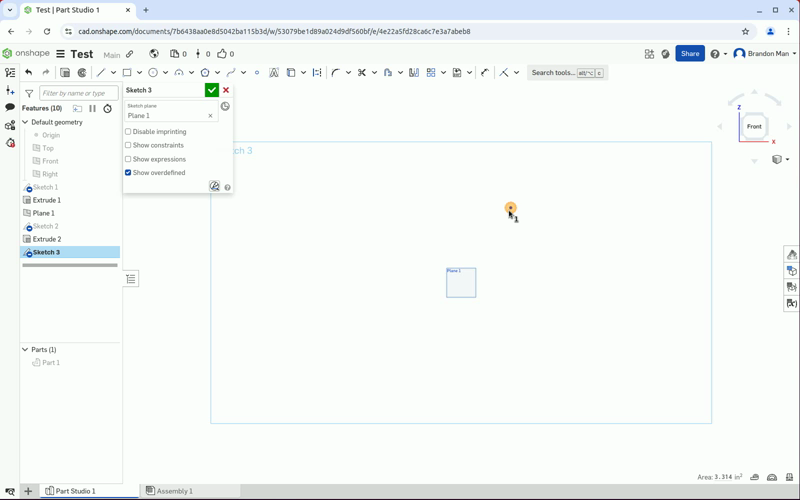
mouse_move(73, 352)
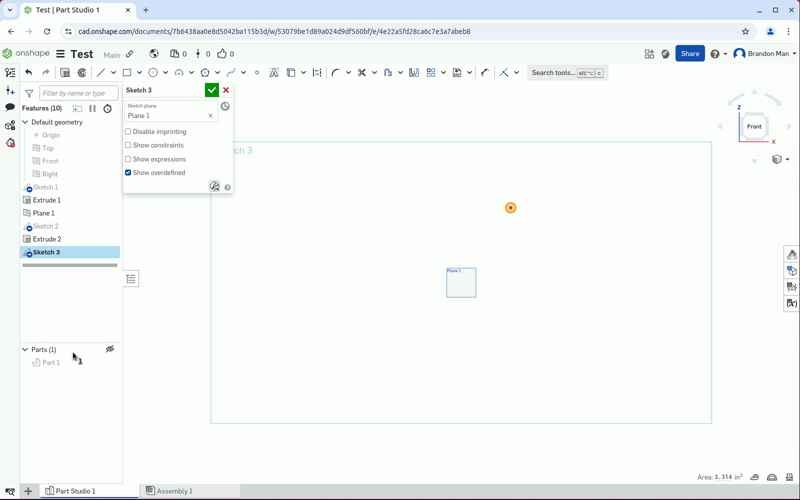
key(shift+y)
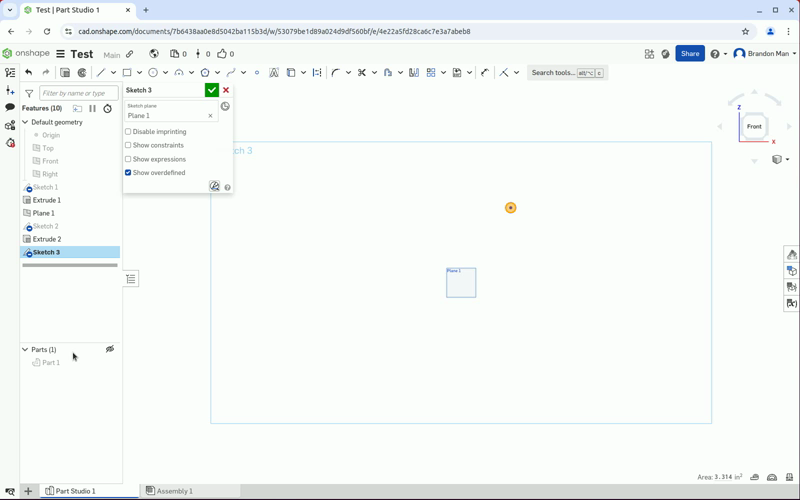
key(shift+e)
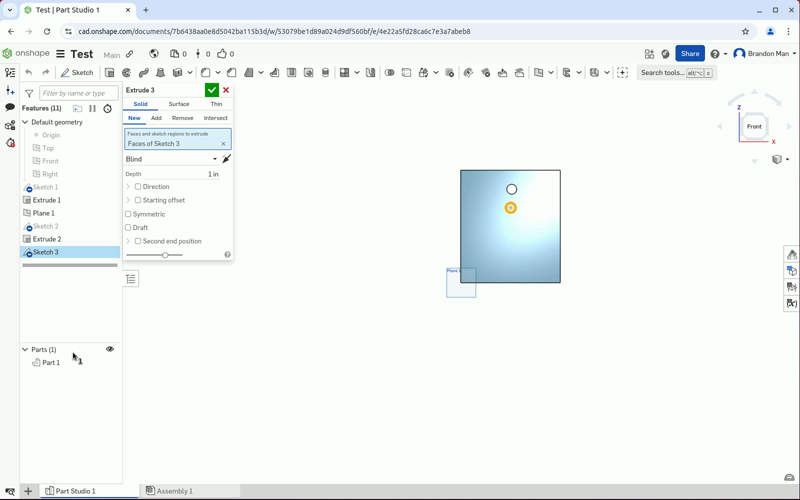
mouse_move(143, 106)
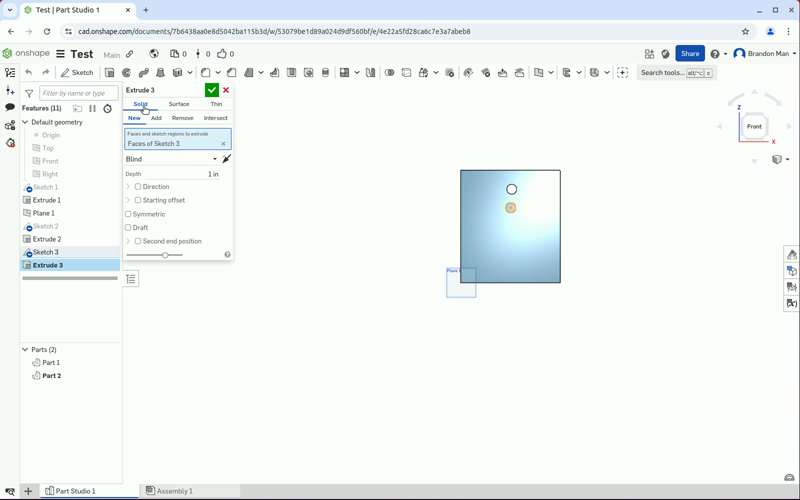
click(143, 106)
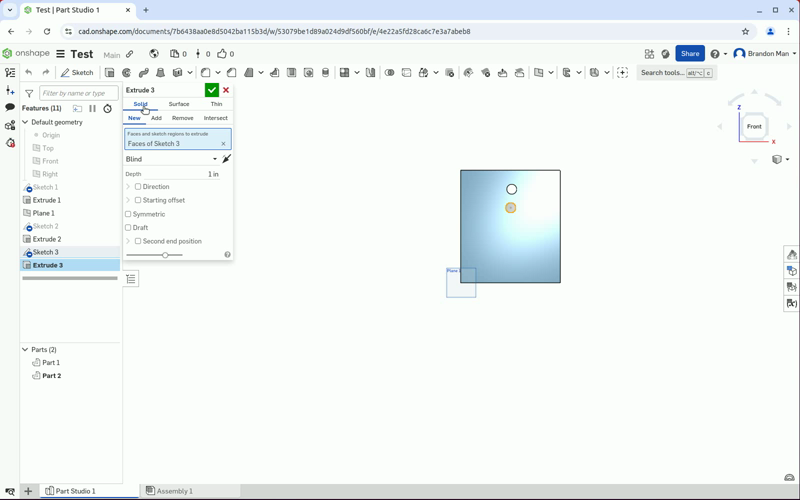
mouse_move(186, 120)
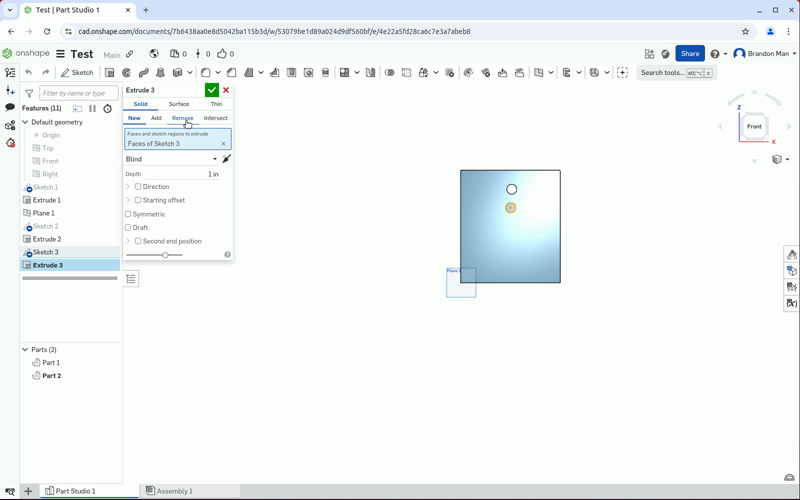
click(186, 120)
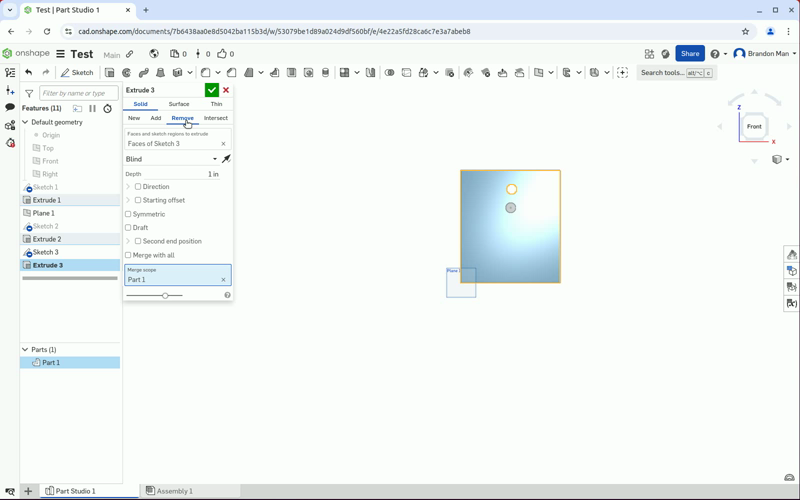
key(tab, 4)
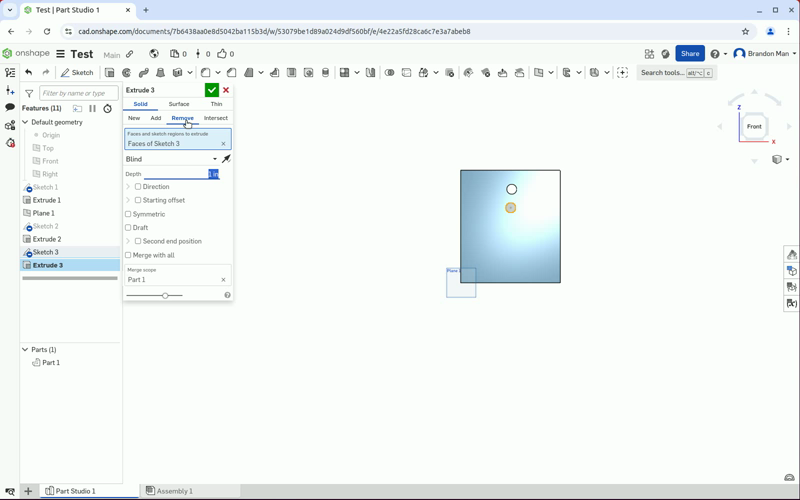
text(1.204)
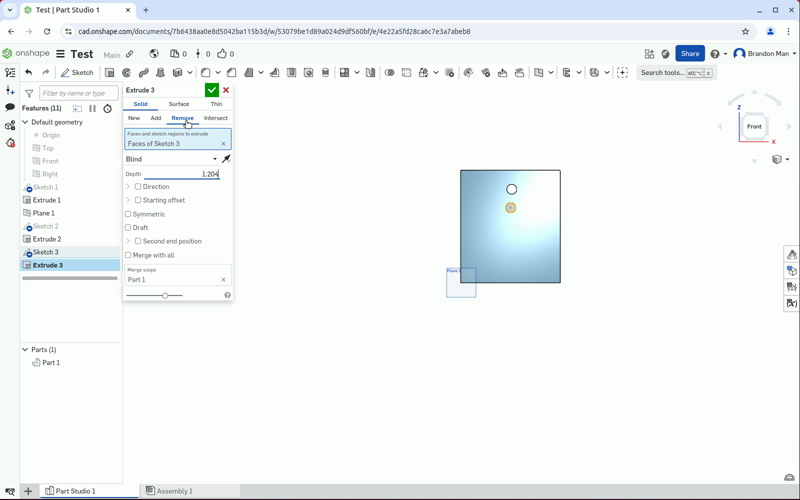
key(tab, 6)
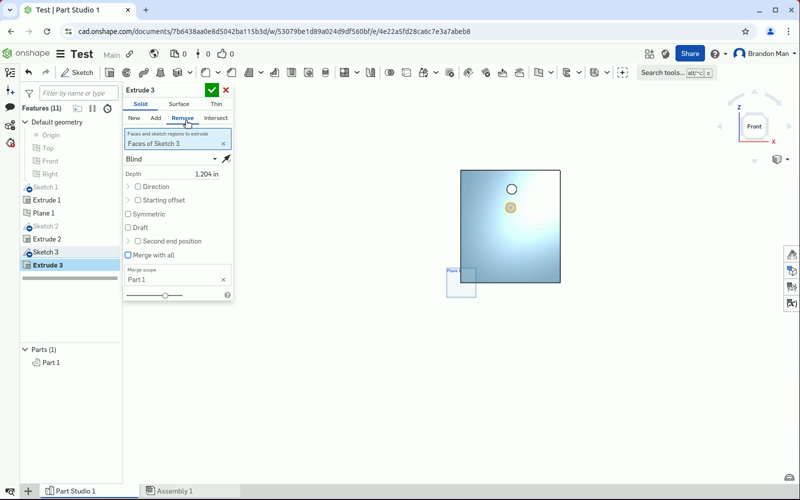
key(space)
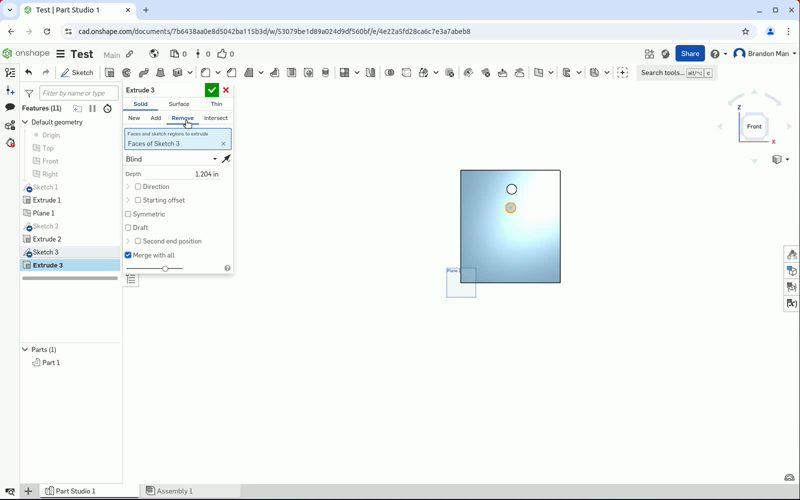
key(enter)
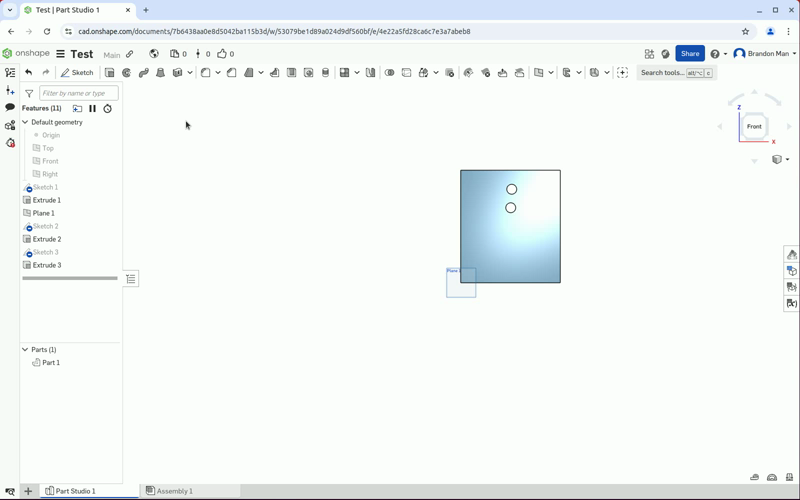
key(shift+h)
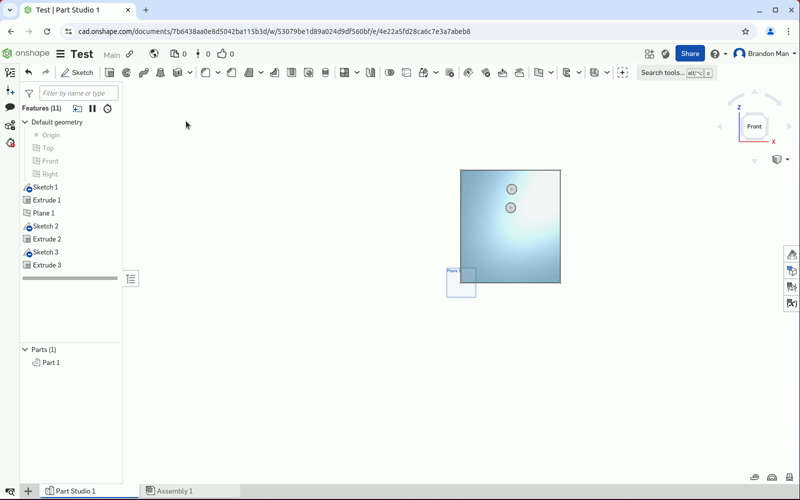
key(shift+h)
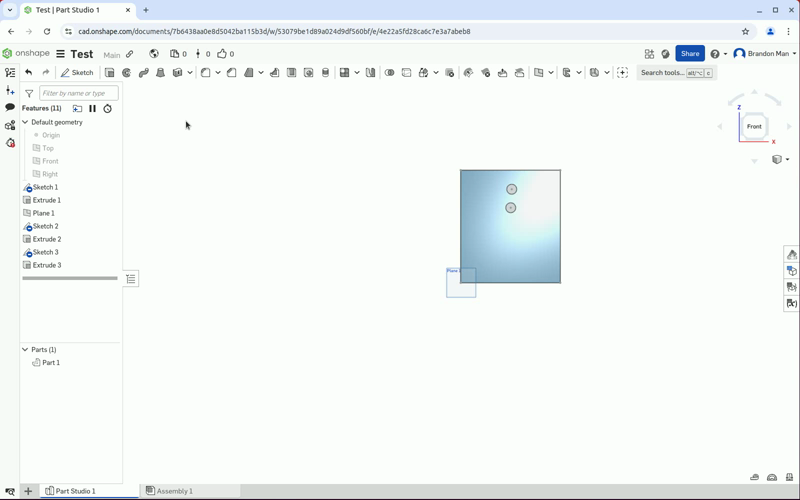
key(shift+7)
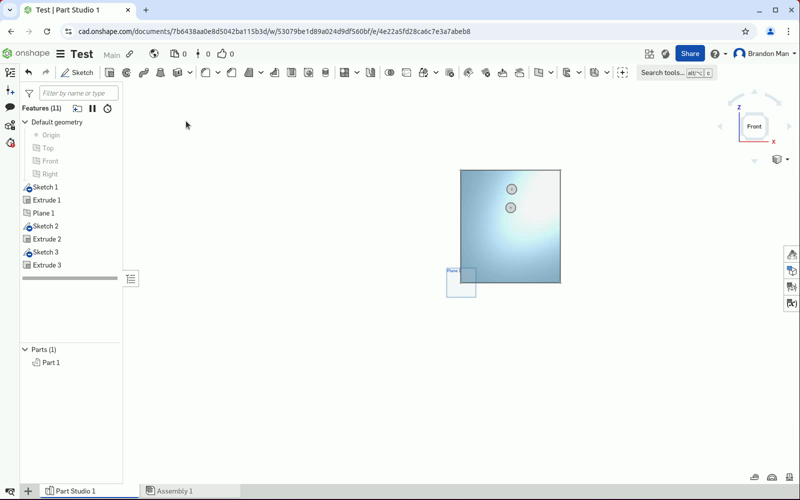
key(left, 2)
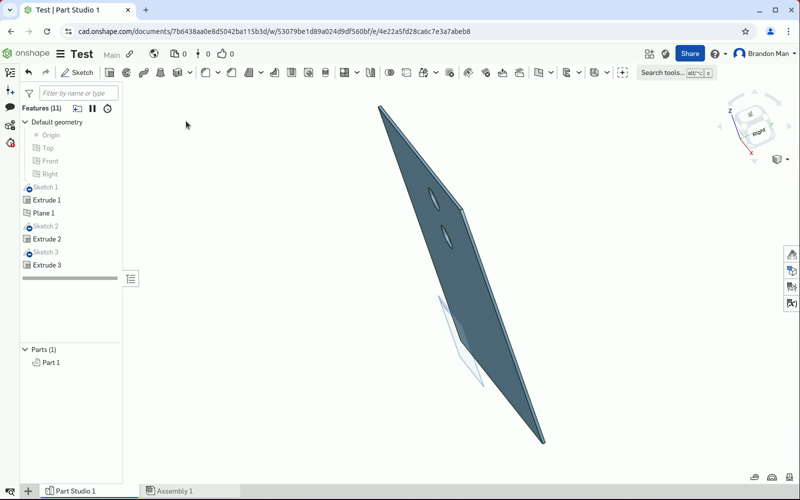
key(down, 2)
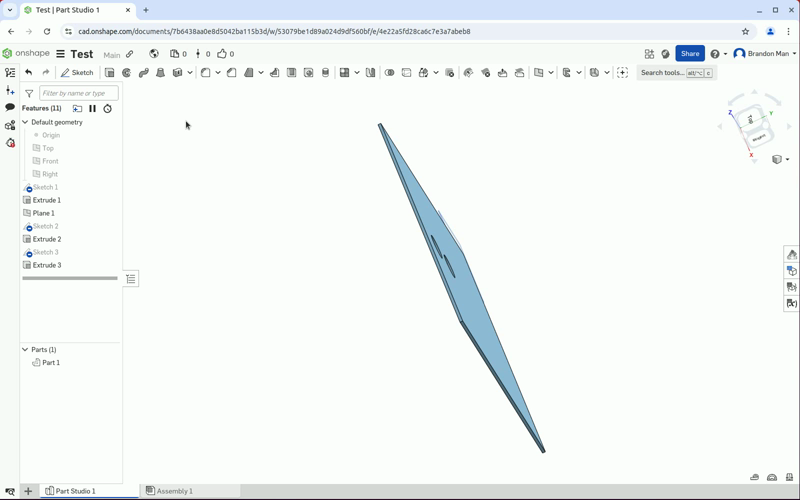
key(up, 2)
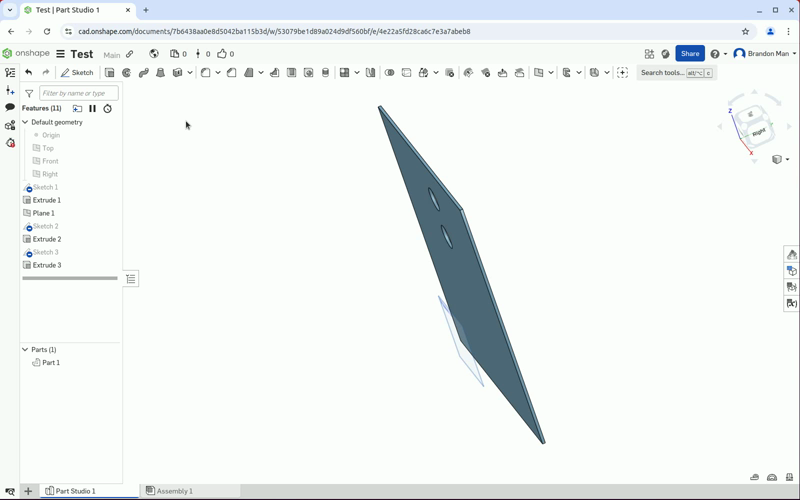
key(right, 2)
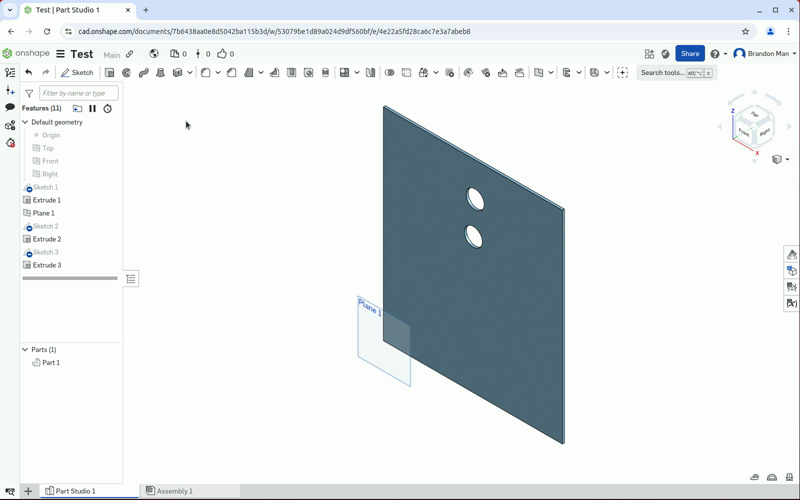
mouse_move(73, 189)
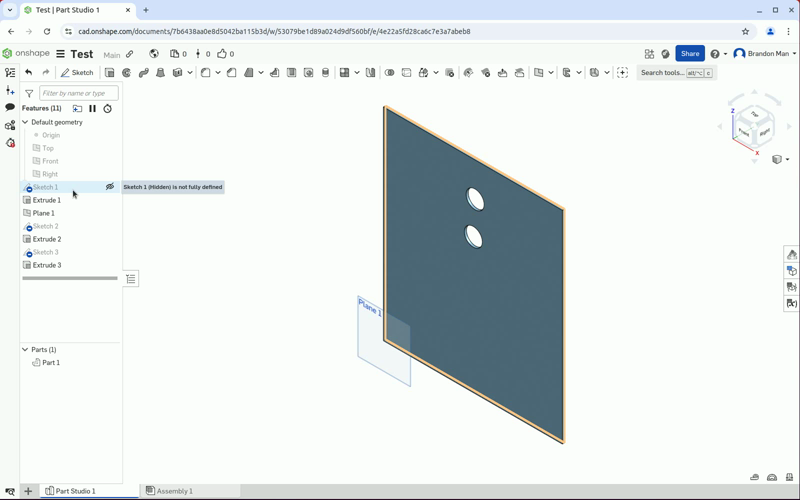
click(73, 189)